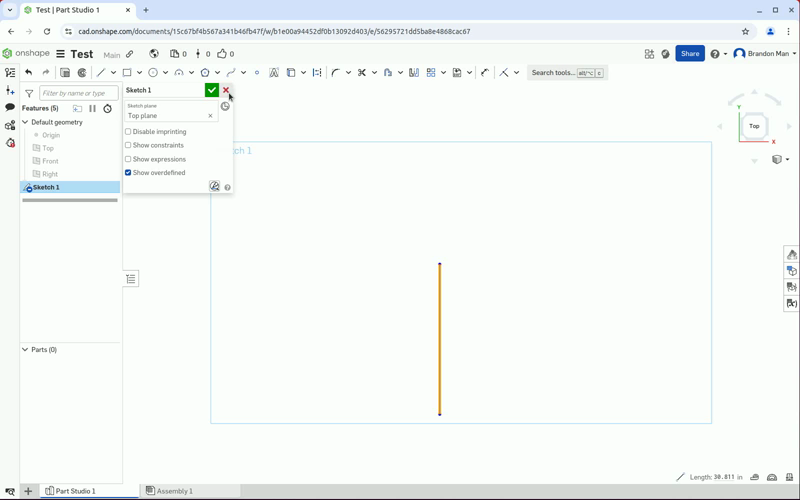
key(shift+h)
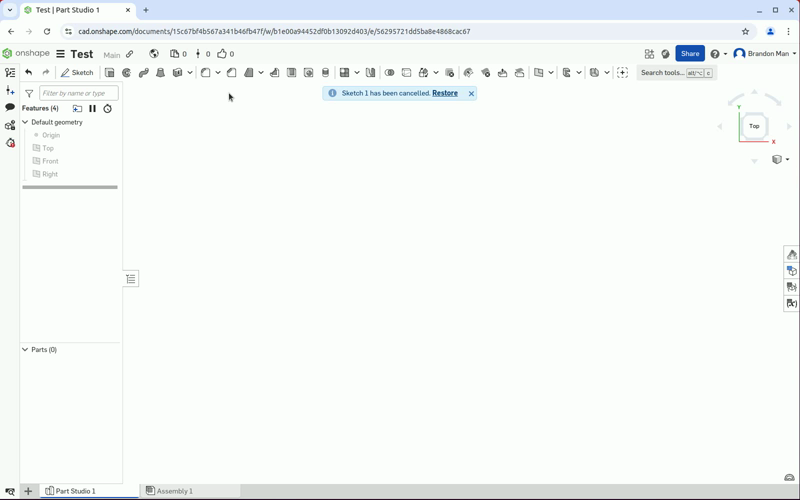
mouse_move(73, 352)
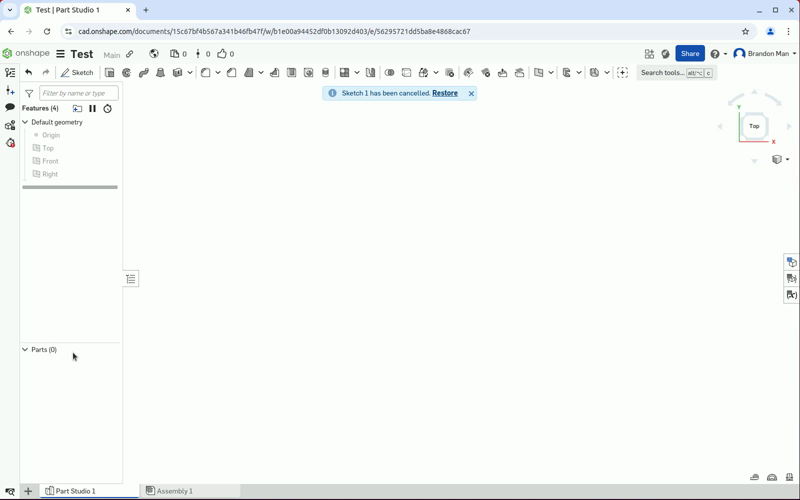
key(y)
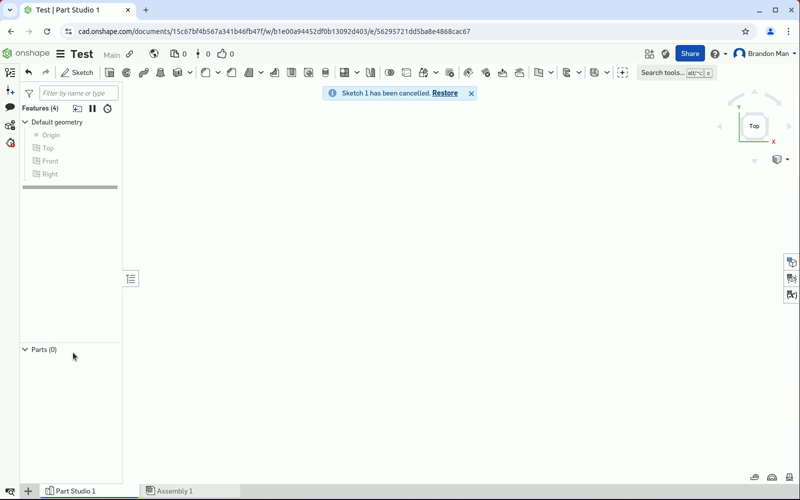
key(shift+p)
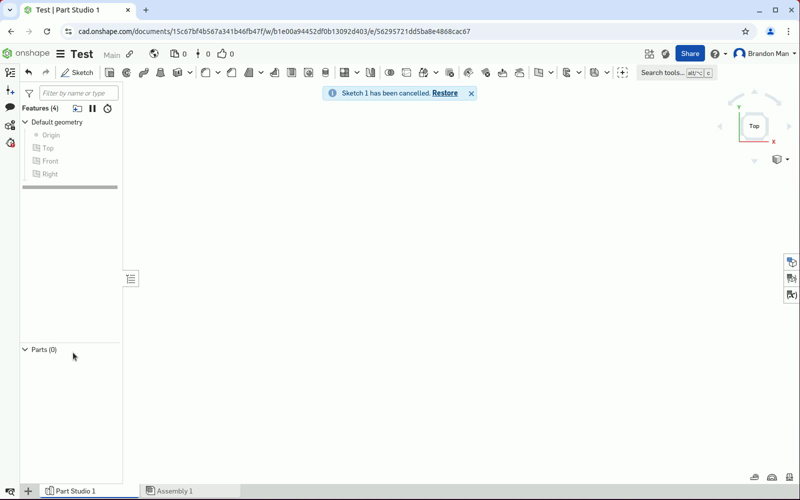
key(space)
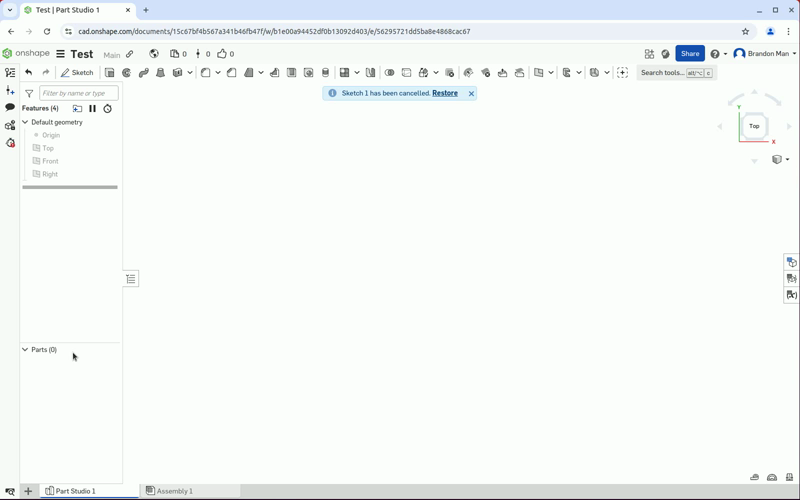
key_down(shift)
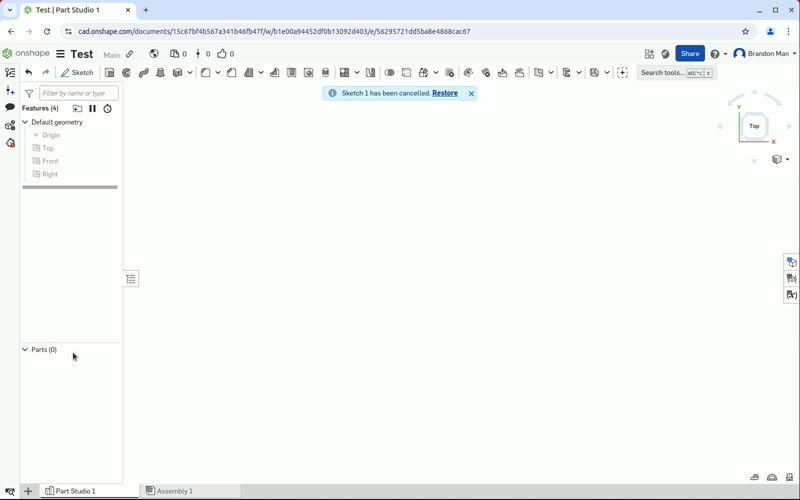
key(up)
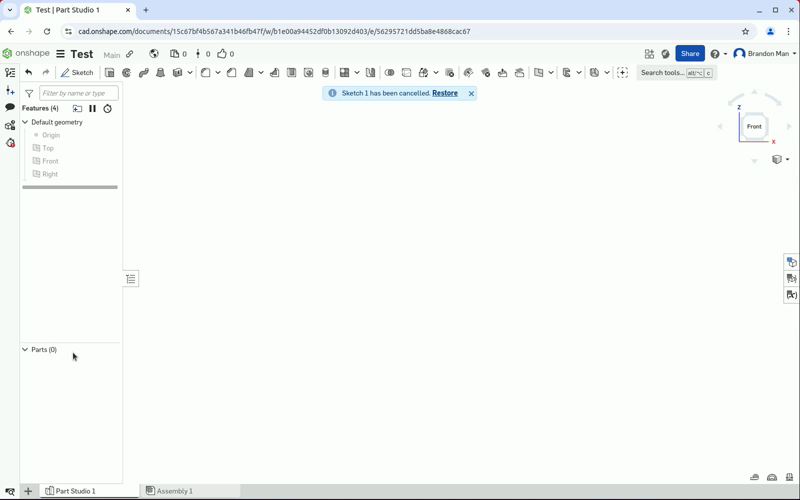
key_up(shift)
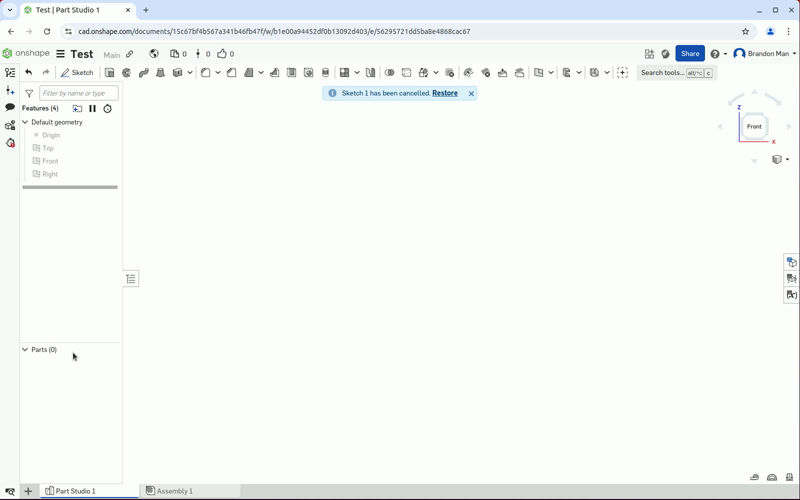
key(space)
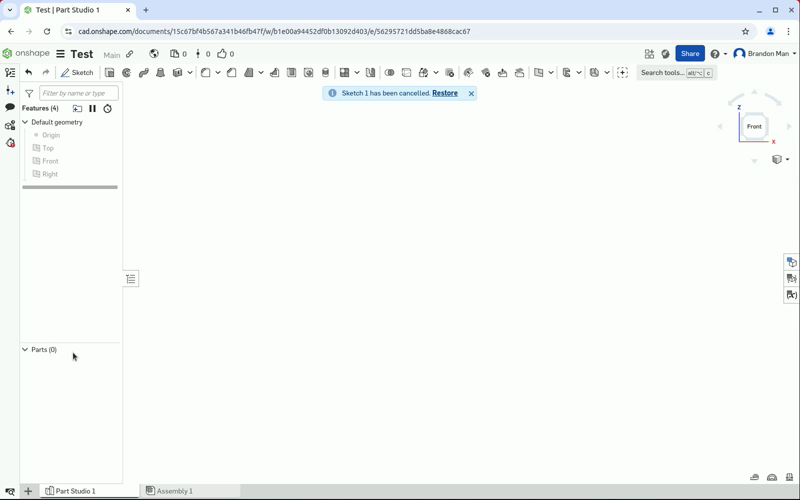
key_down(shift)
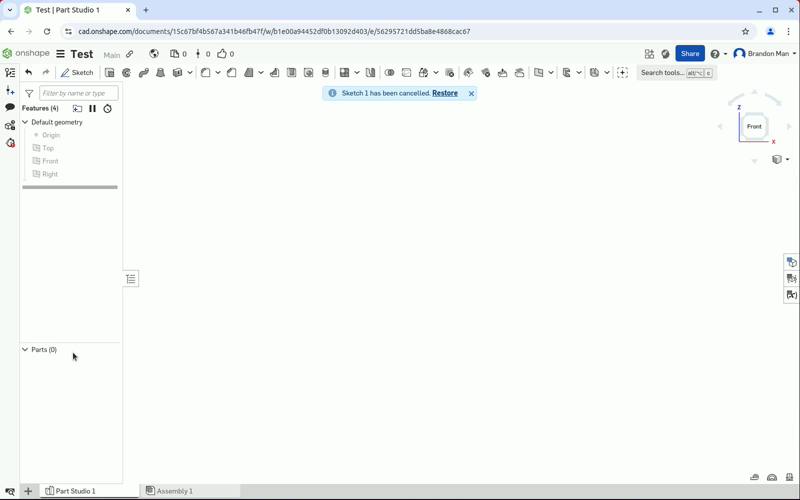
key(left)
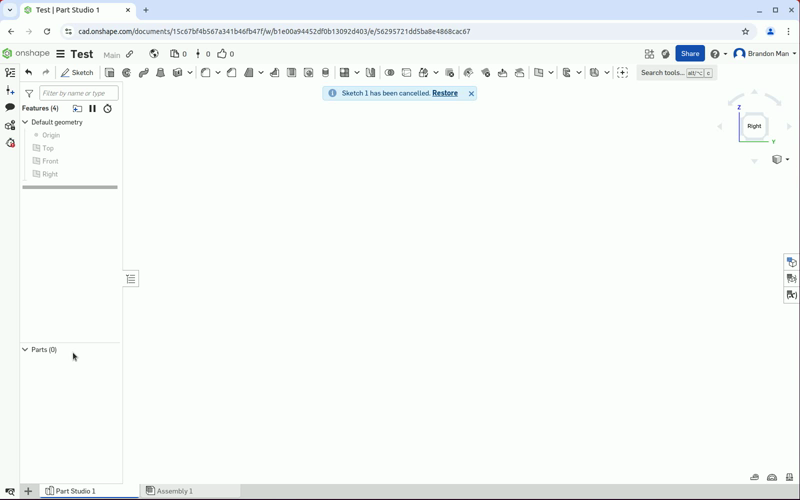
key_up(shift)
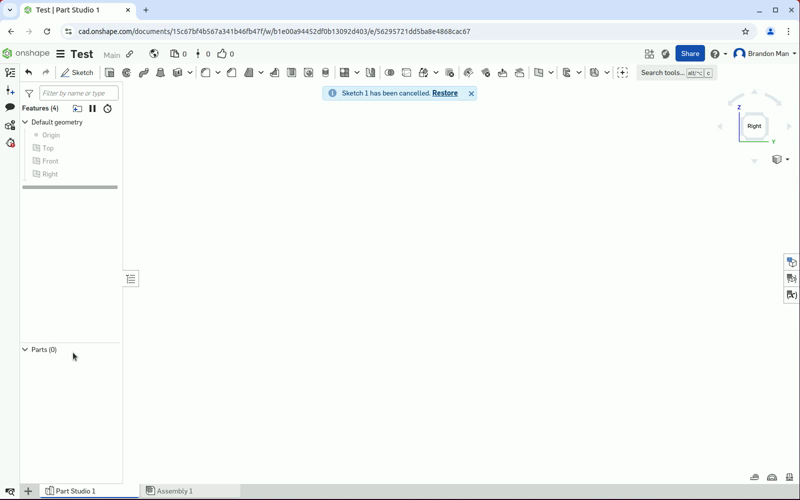
mouse_move(73, 352)
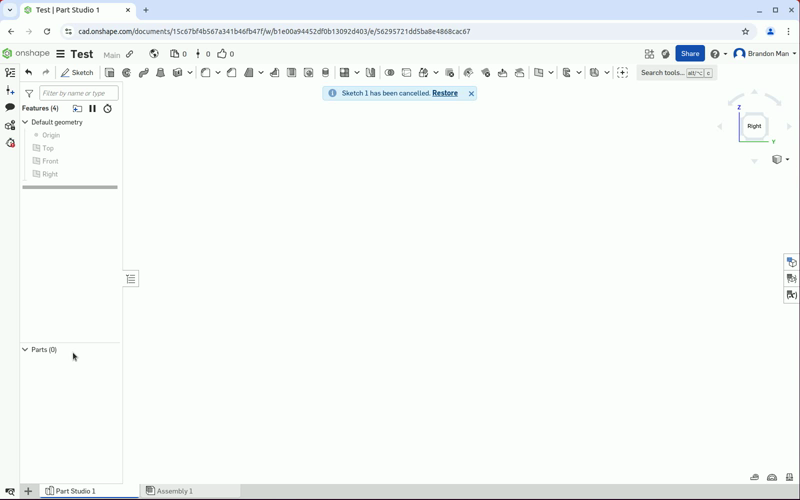
key(shift+y)
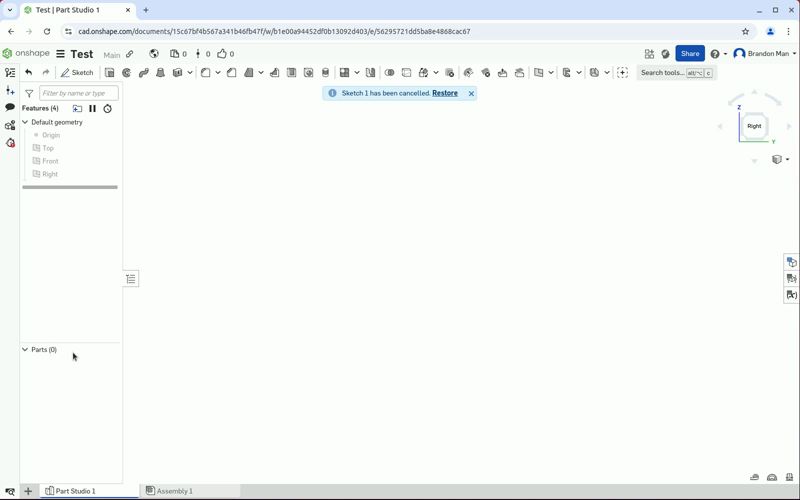
key(shift+s)
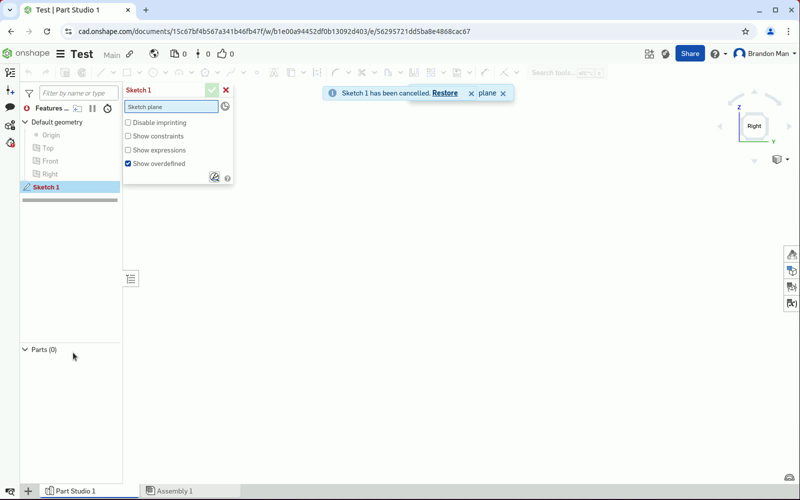
mouse_move(73, 176)
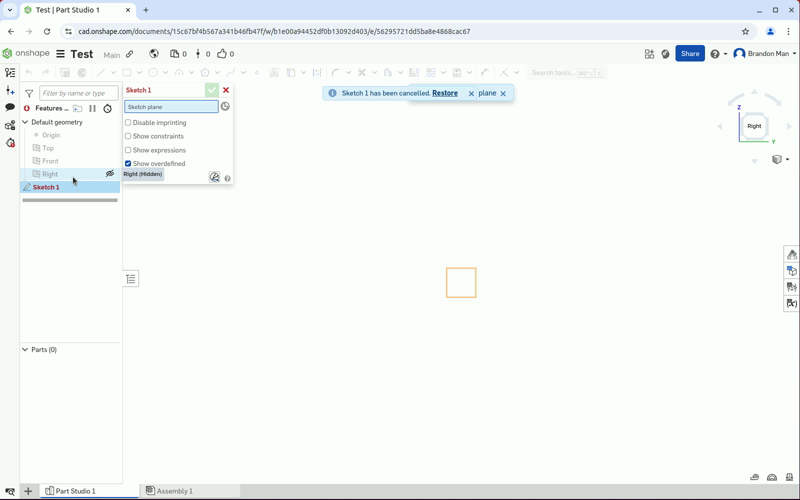
click(73, 176)
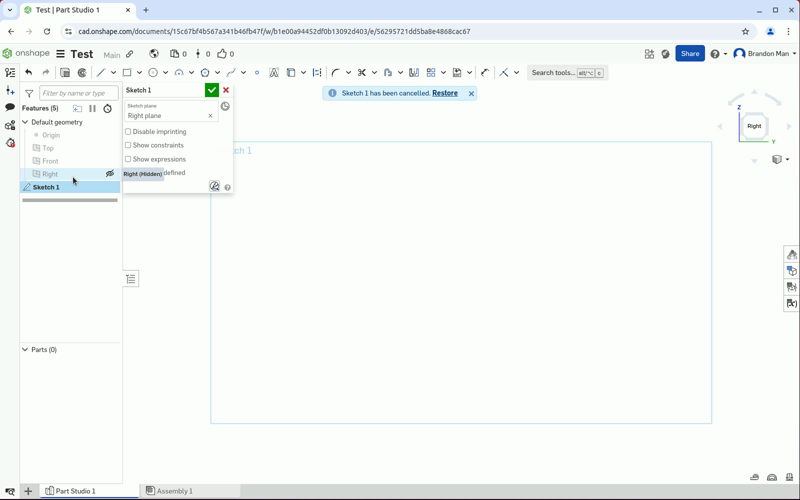
mouse_move(73, 352)
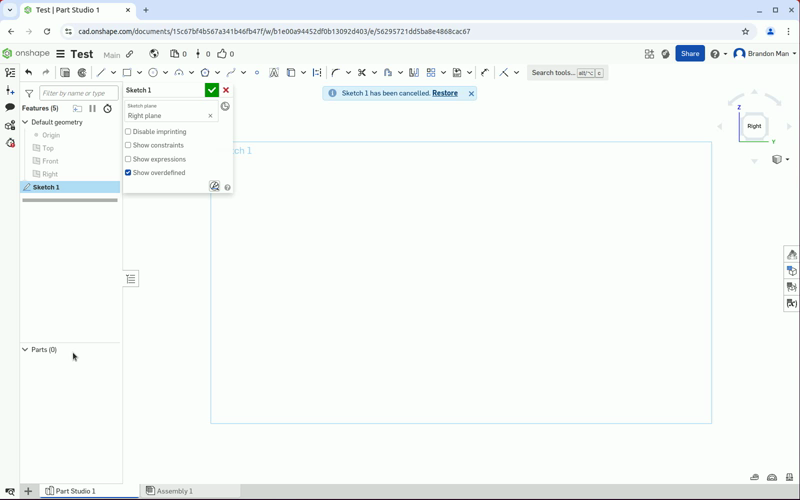
key(y)
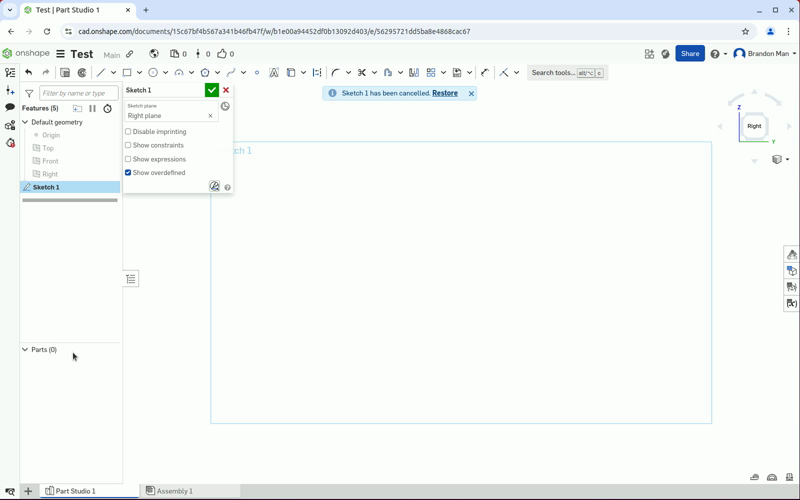
key(l)
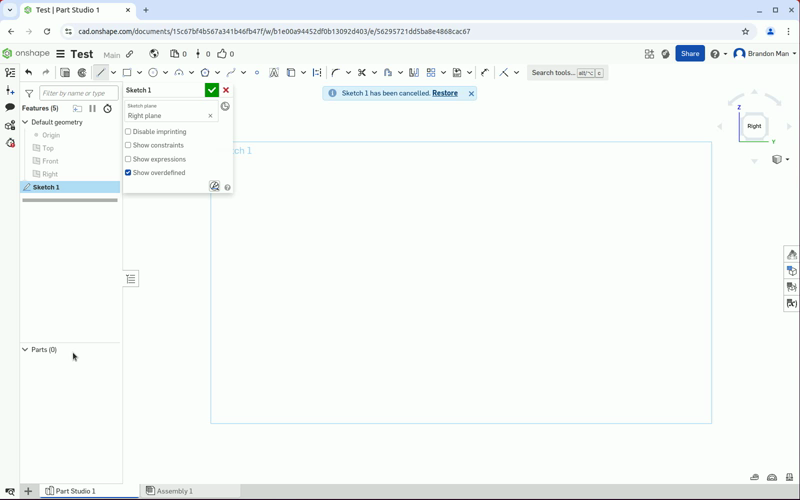
key_down(shift)
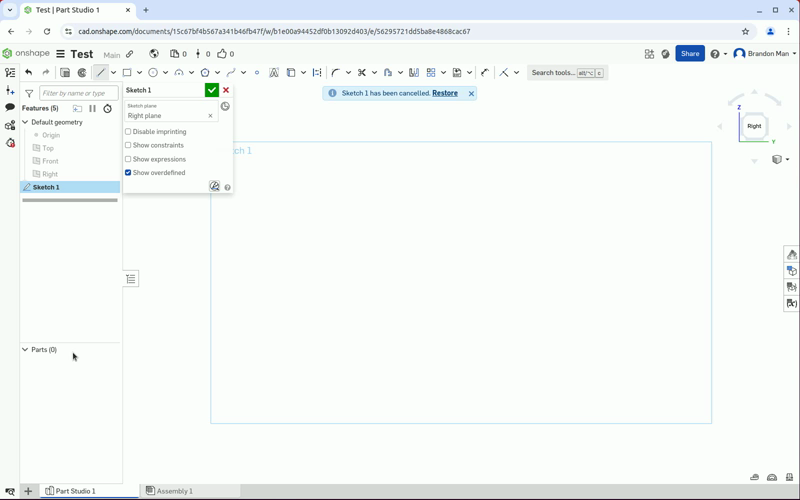
mouse_move(348, 298)
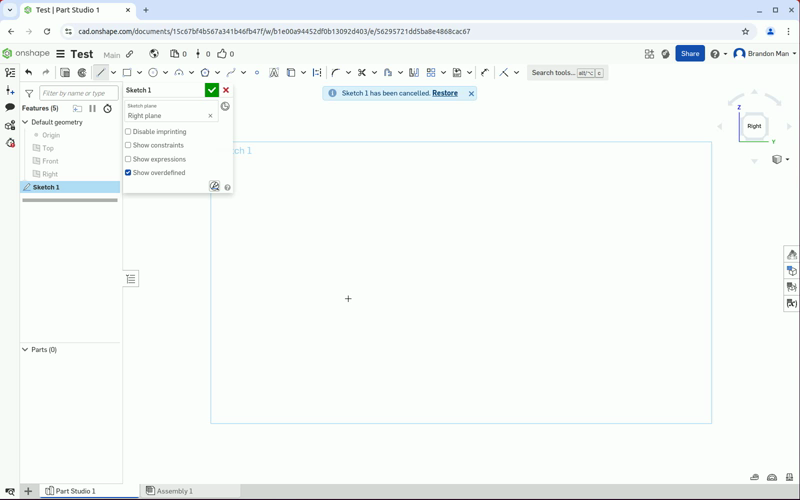
click(348, 298)
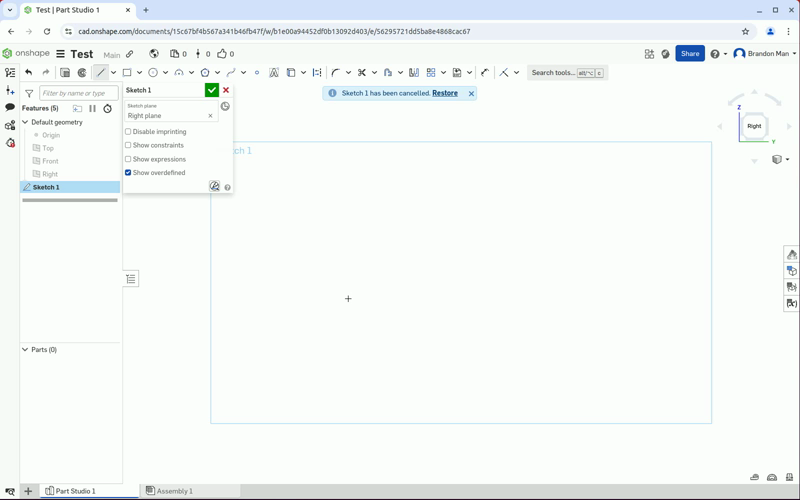
key_up(shift)
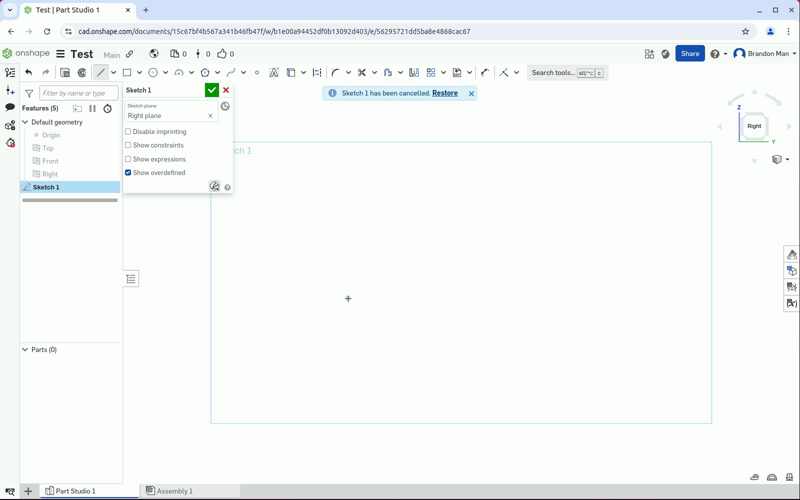
key_down(shift)
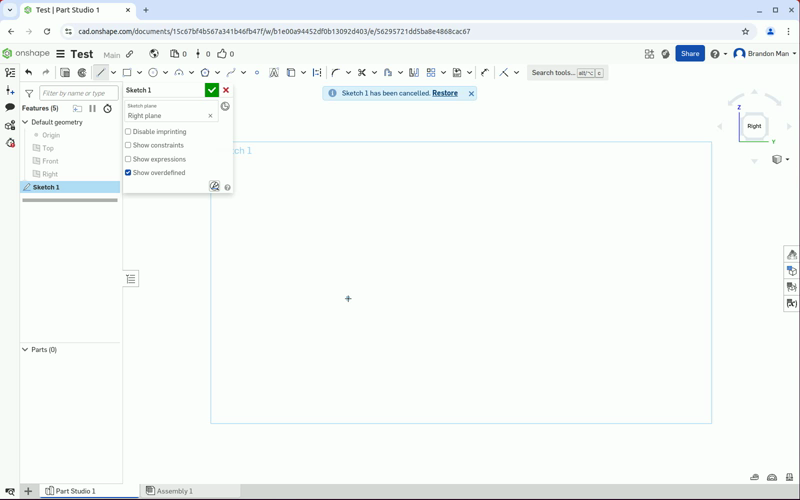
mouse_move(572, 298)
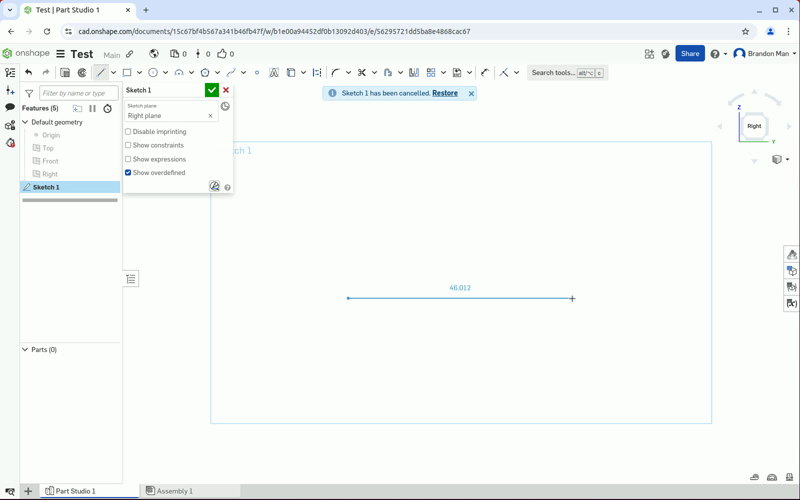
click(572, 298)
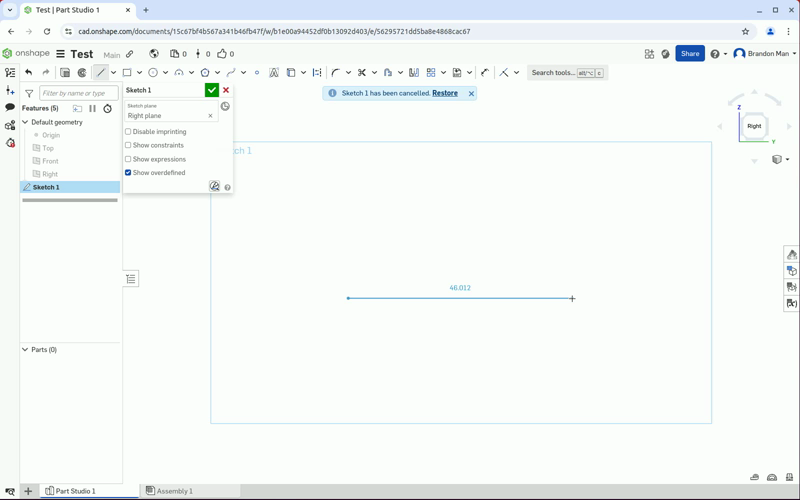
key_up(shift)
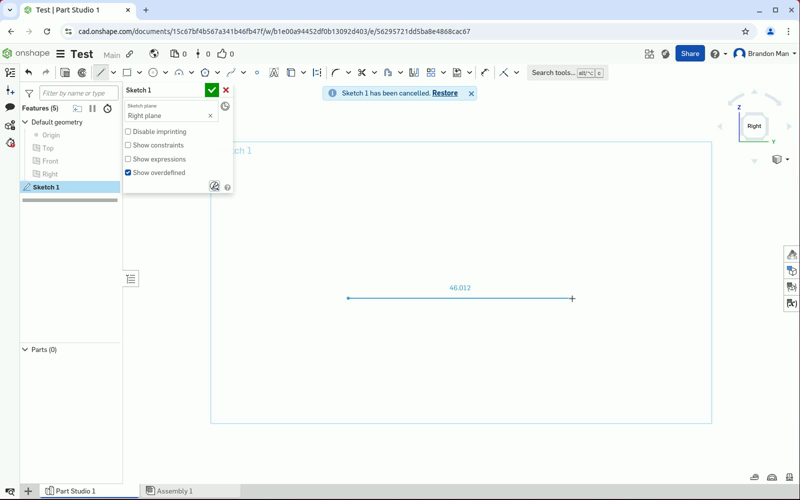
key_down(shift)
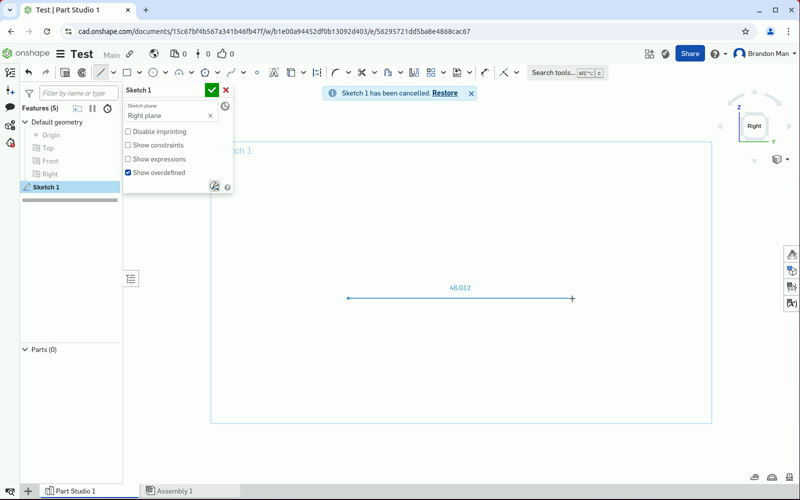
mouse_move(589, 298)
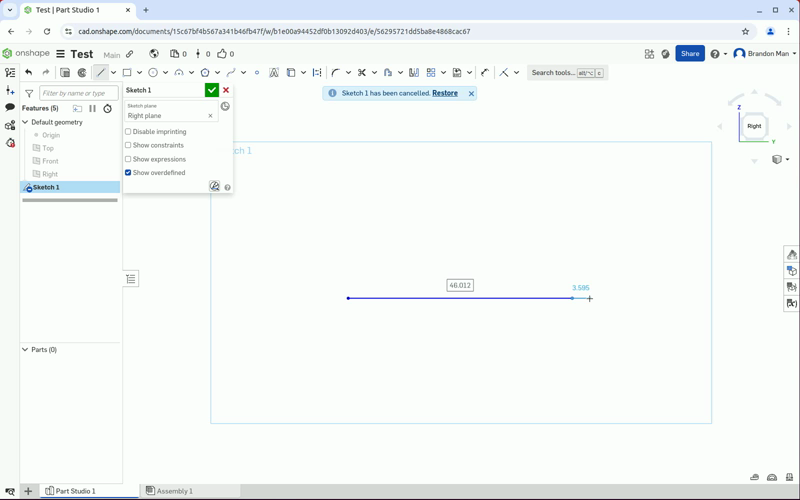
mouse_move(572, 270)
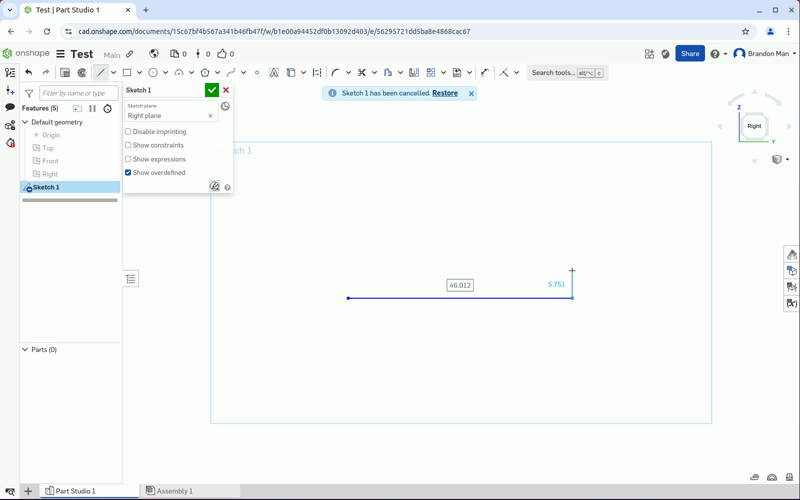
click(572, 270)
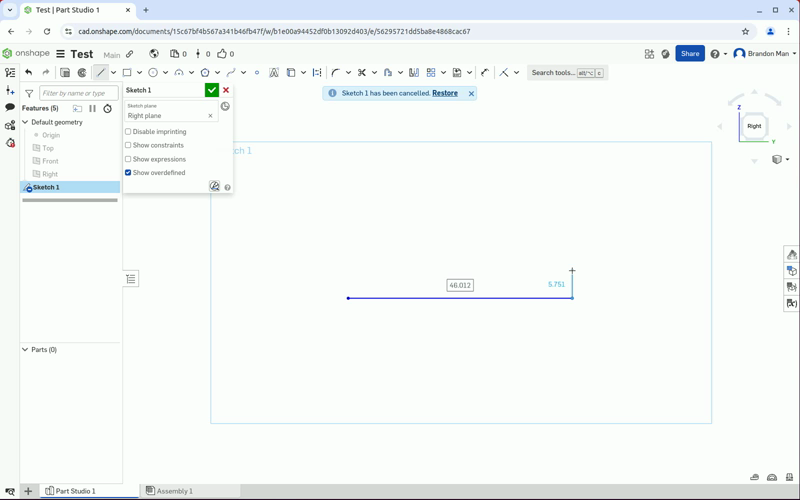
key_up(shift)
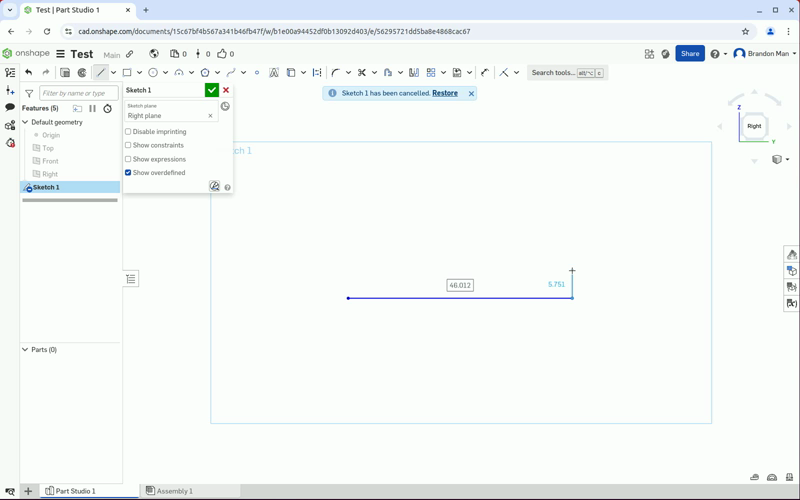
key_down(shift)
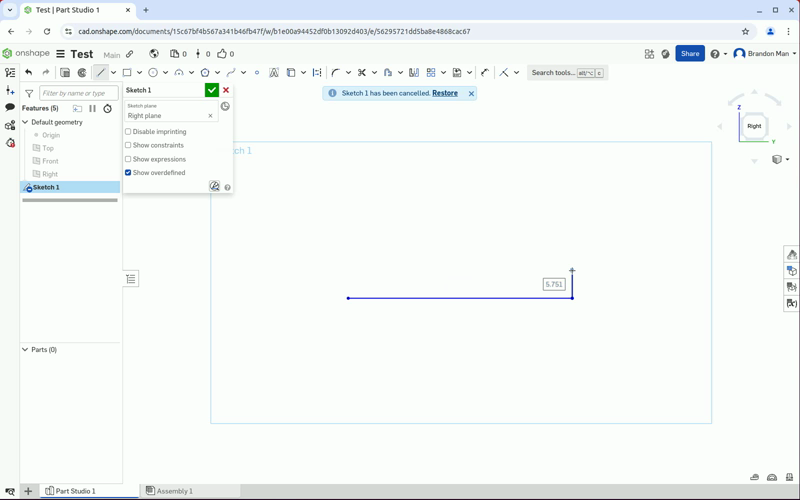
mouse_move(348, 270)
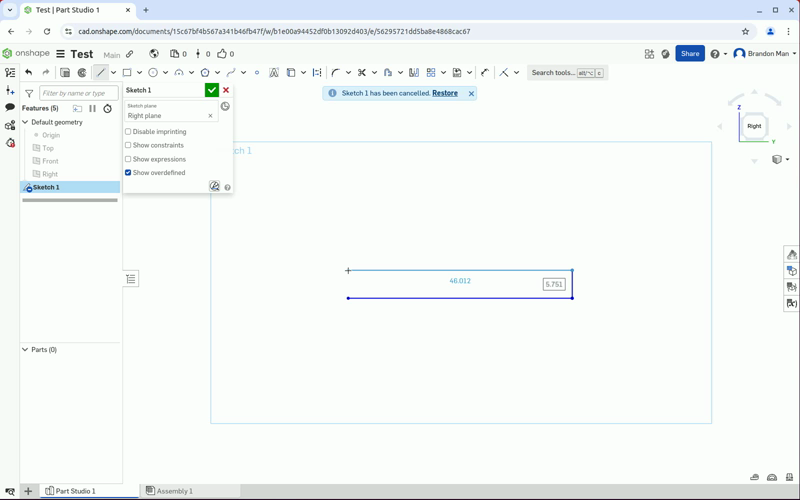
click(348, 270)
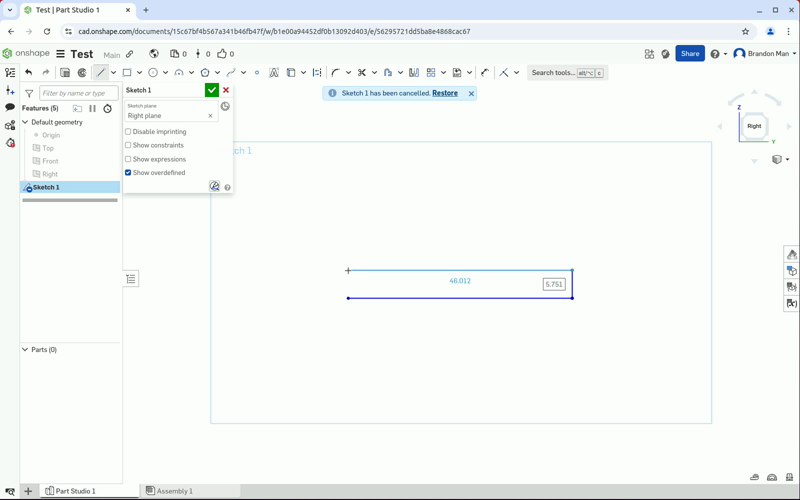
key_up(shift)
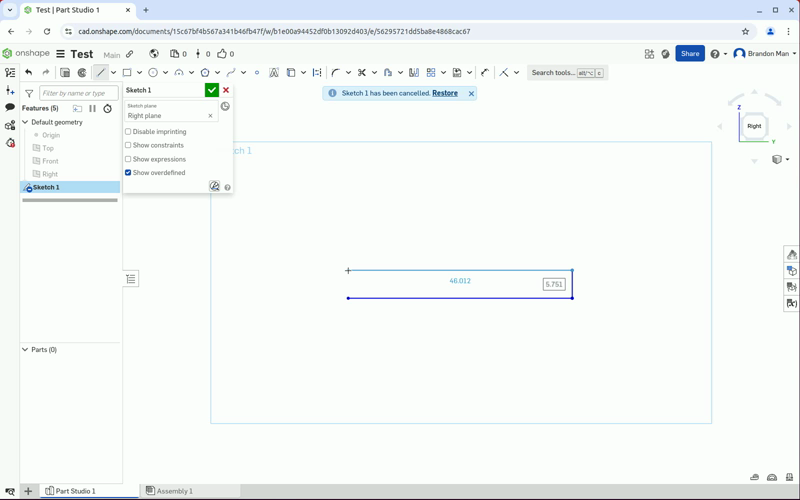
mouse_move(378, 270)
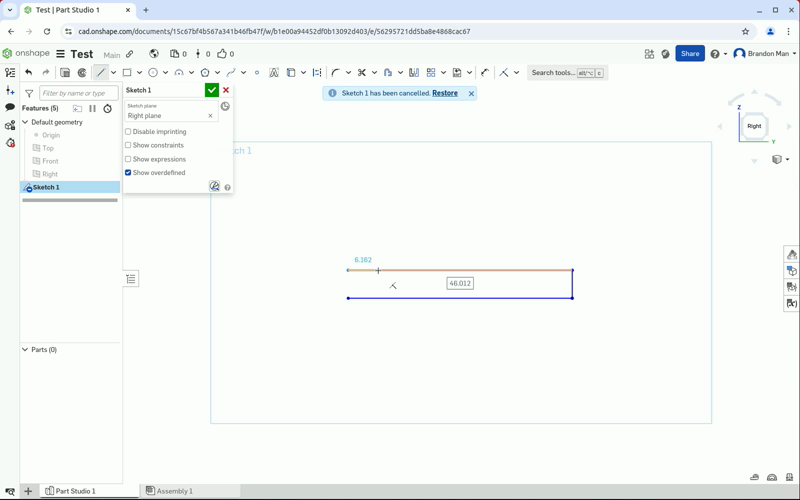
key_down(shift)
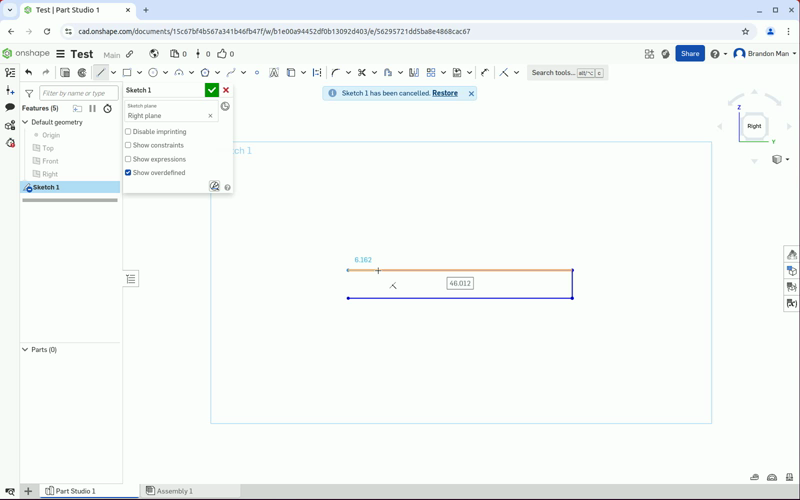
mouse_move(348, 298)
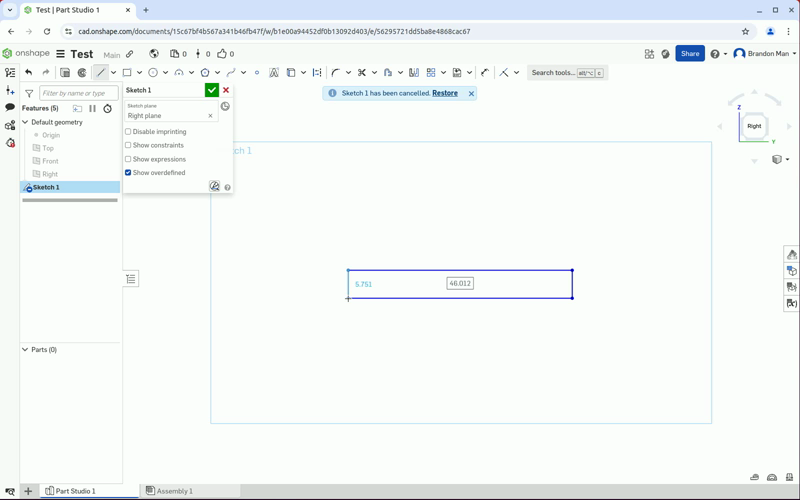
key_up(shift)
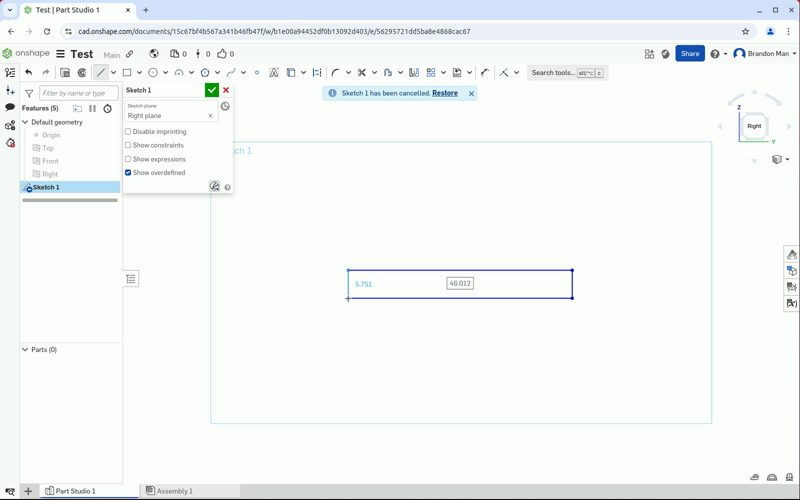
click(348, 298)
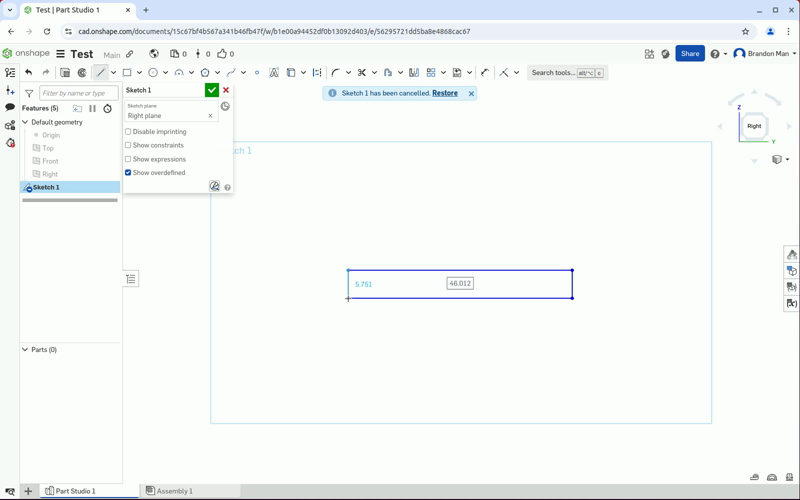
key(esc)
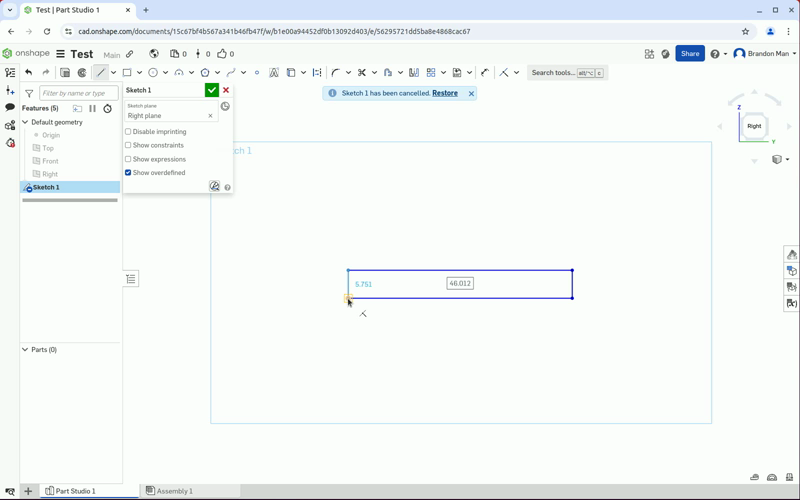
mouse_move(438, 283)
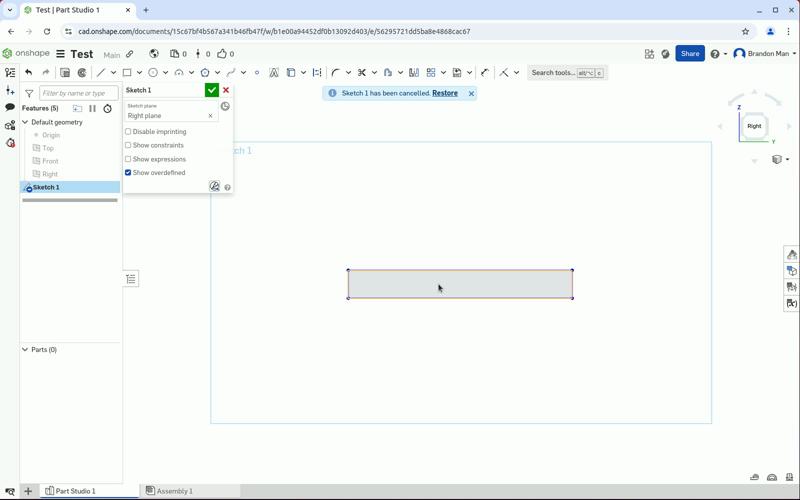
click(438, 283)
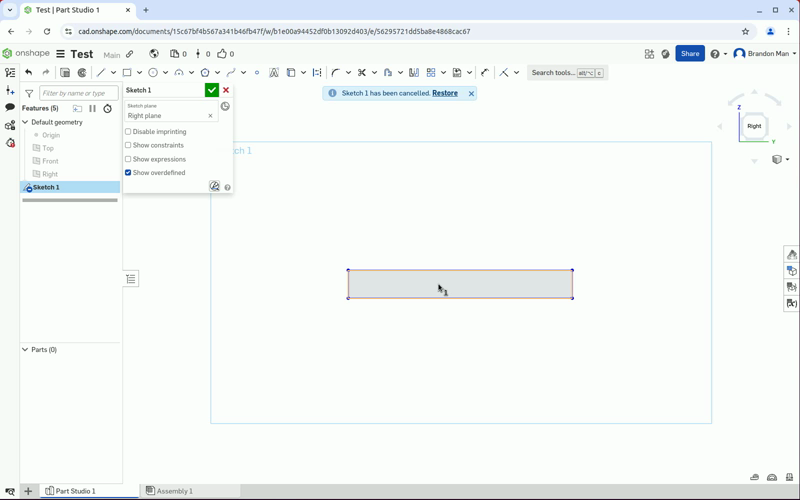
mouse_move(73, 352)
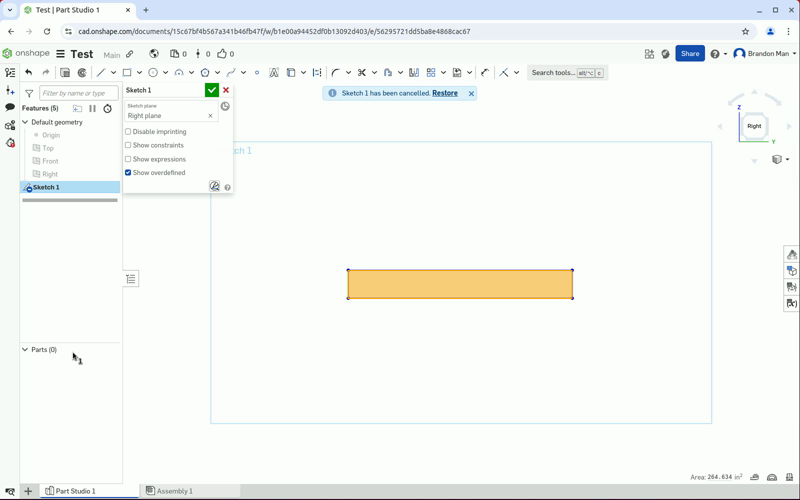
key(shift+y)
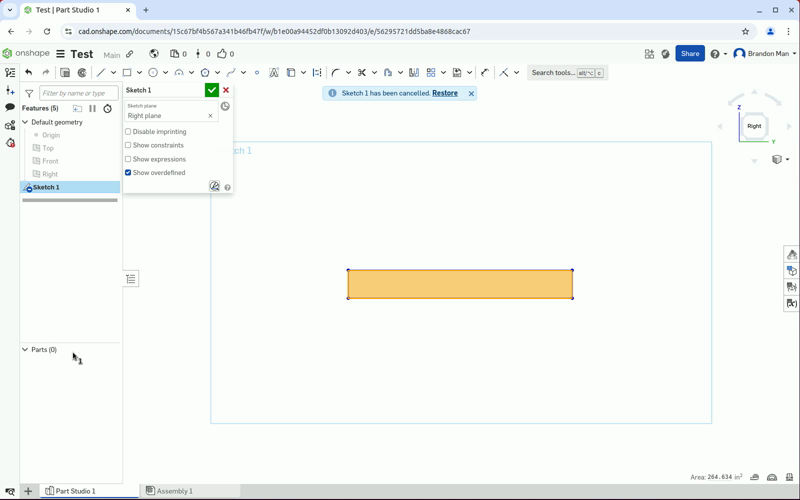
key(shift+e)
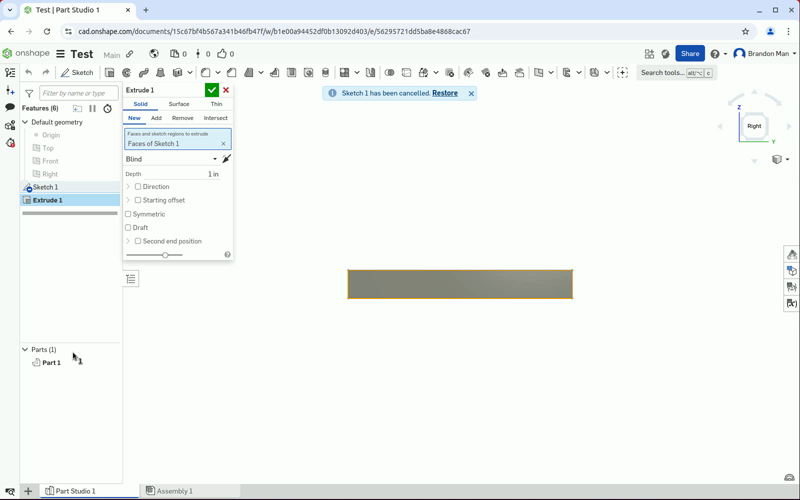
mouse_move(143, 106)
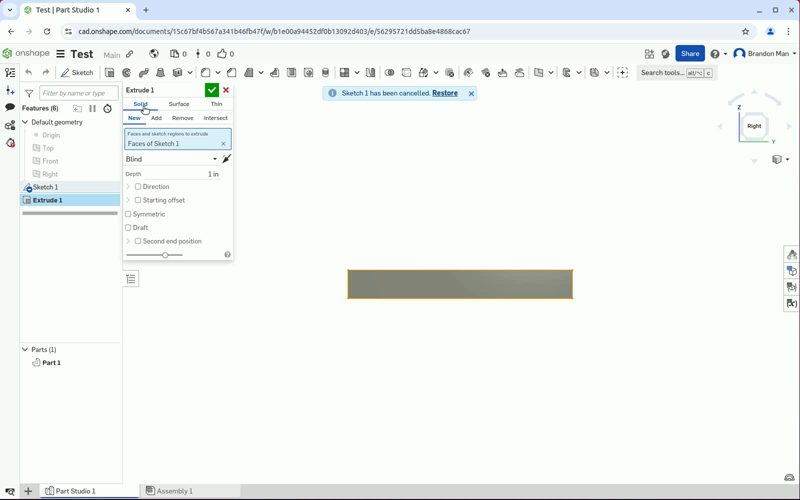
click(143, 106)
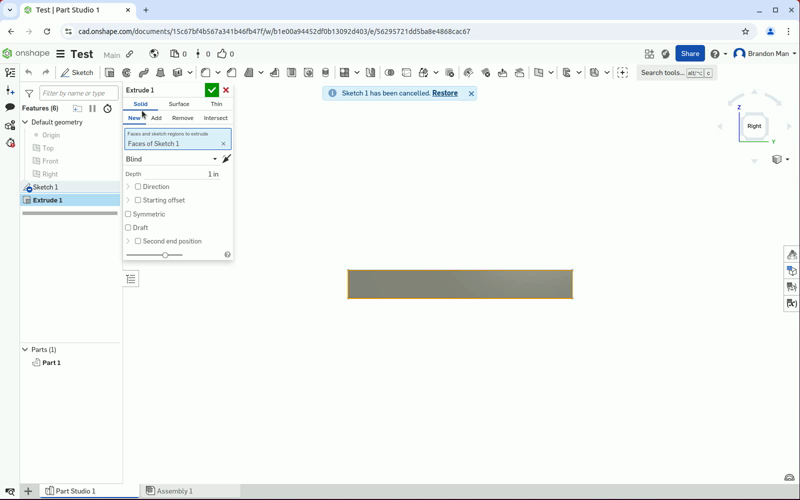
mouse_move(137, 120)
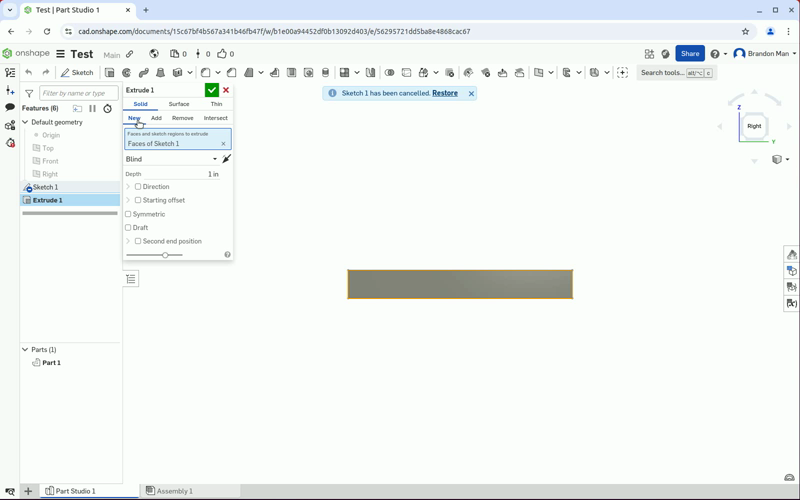
click(137, 120)
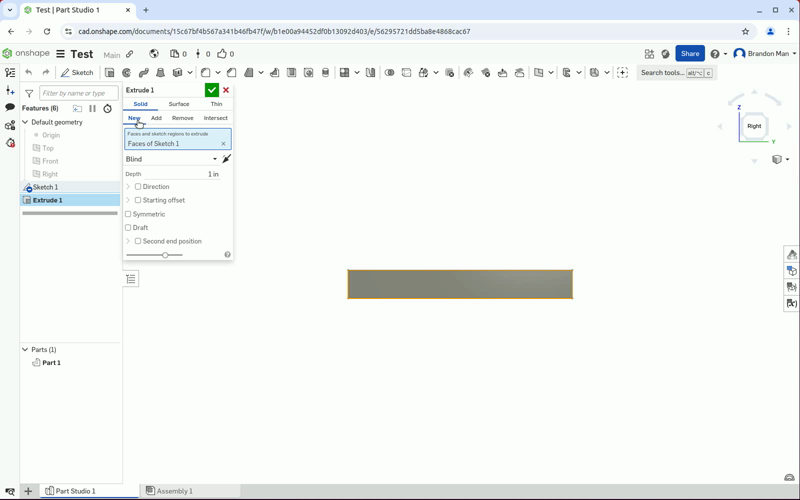
key(tab, 4)
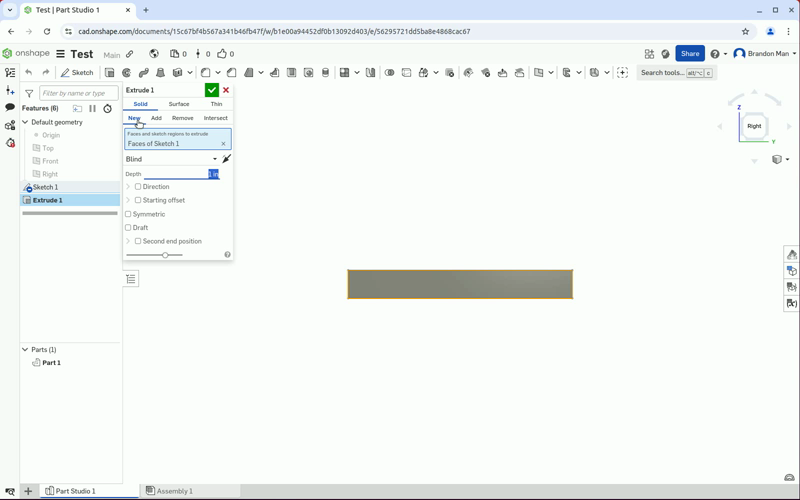
text(0.963)
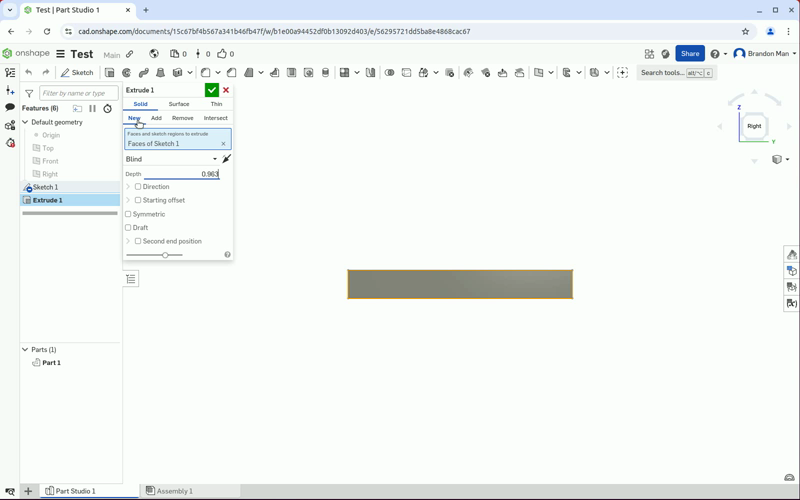
key(enter)
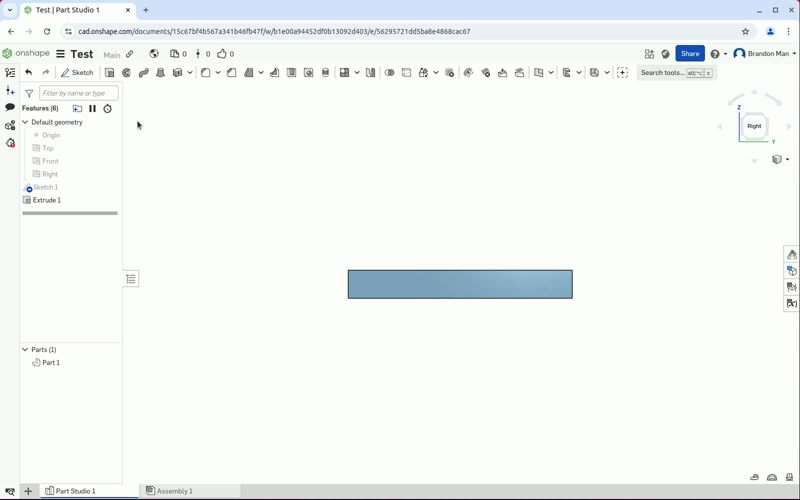
key(shift+h)
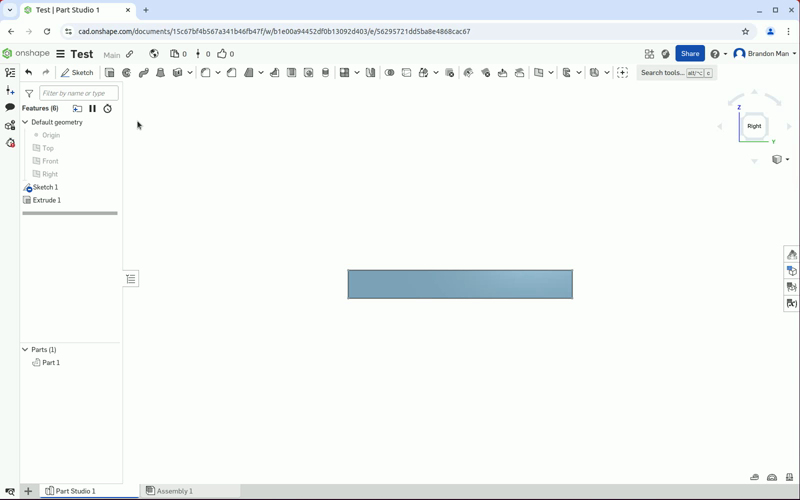
key(shift+h)
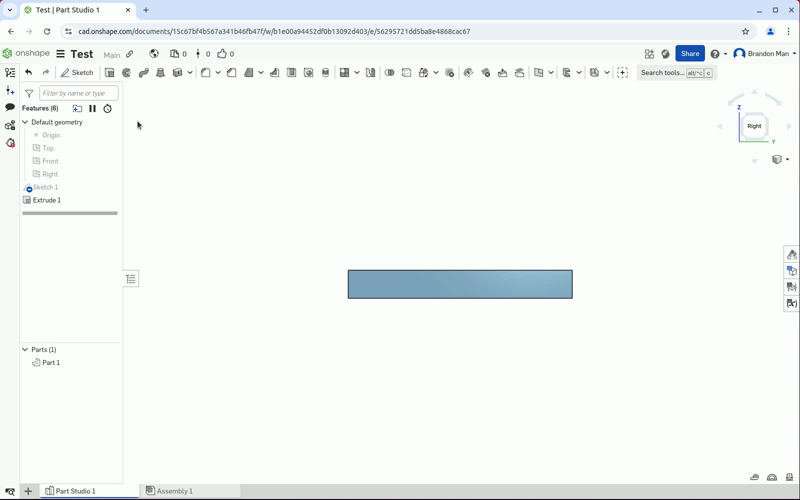
mouse_move(73, 189)
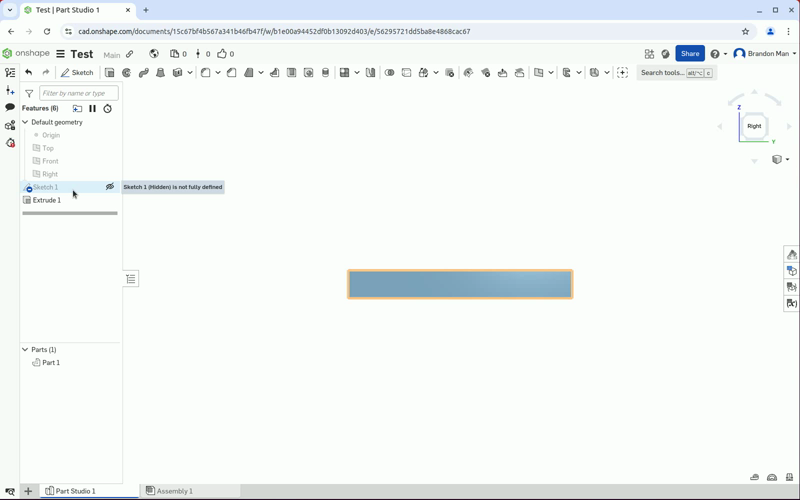
click(73, 189)
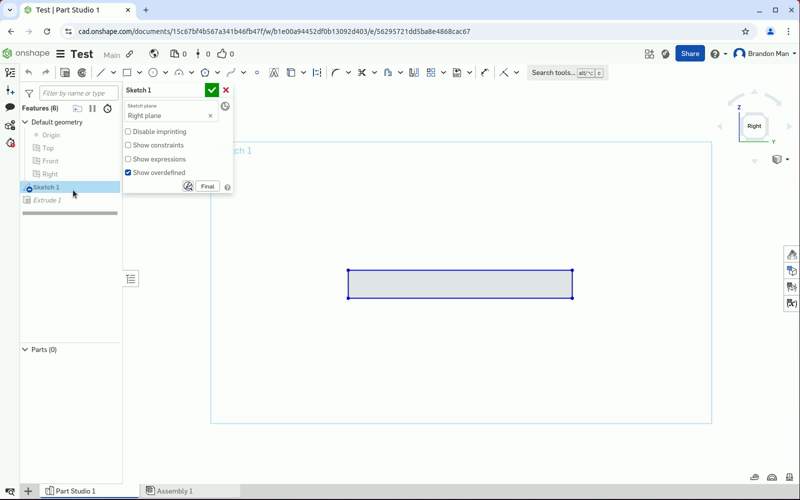
mouse_move(229, 92)
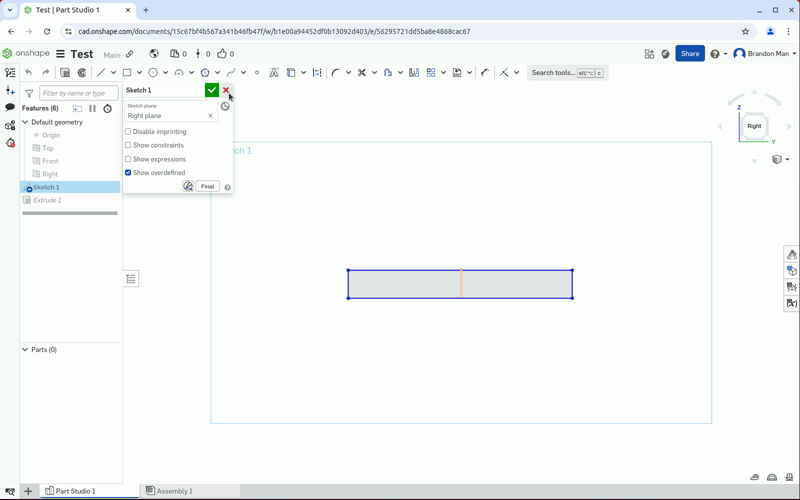
click(229, 92)
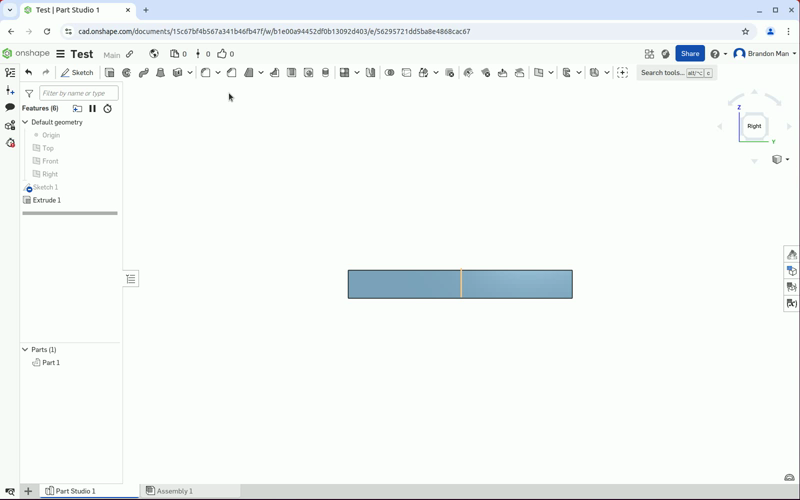
mouse_move(541, 75)
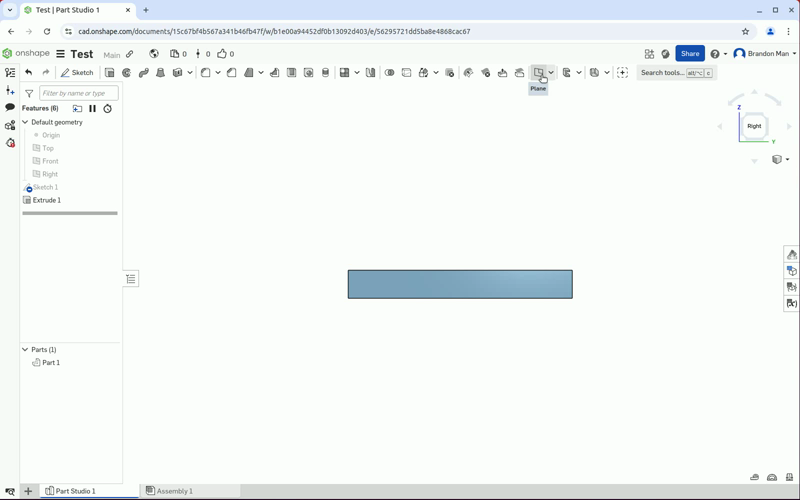
click(541, 75)
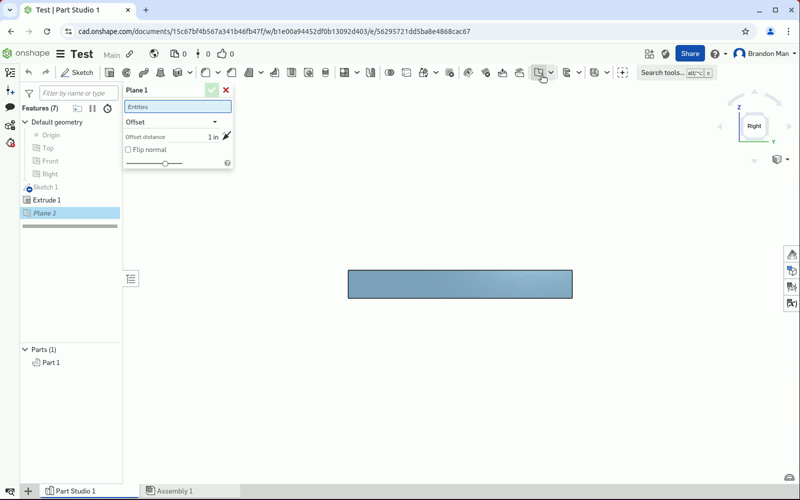
mouse_move(73, 176)
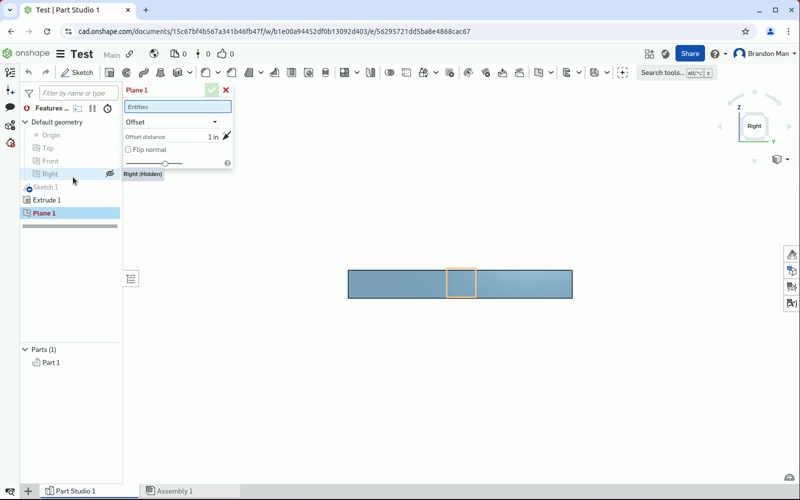
click(73, 176)
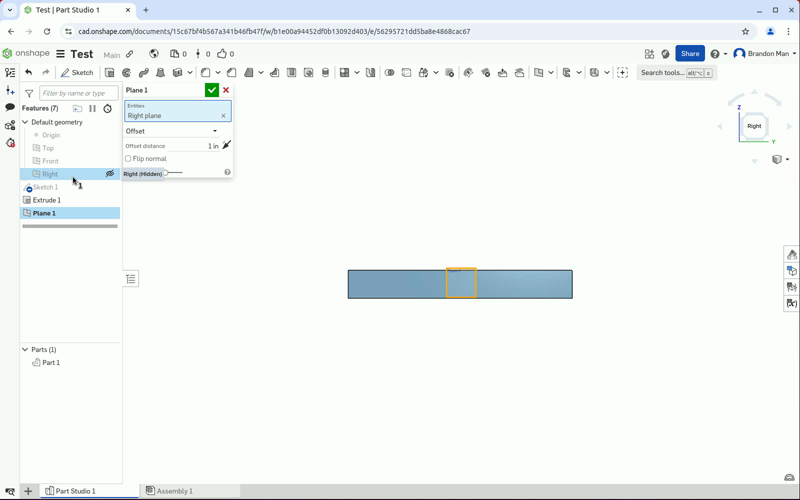
key(tab, 2)
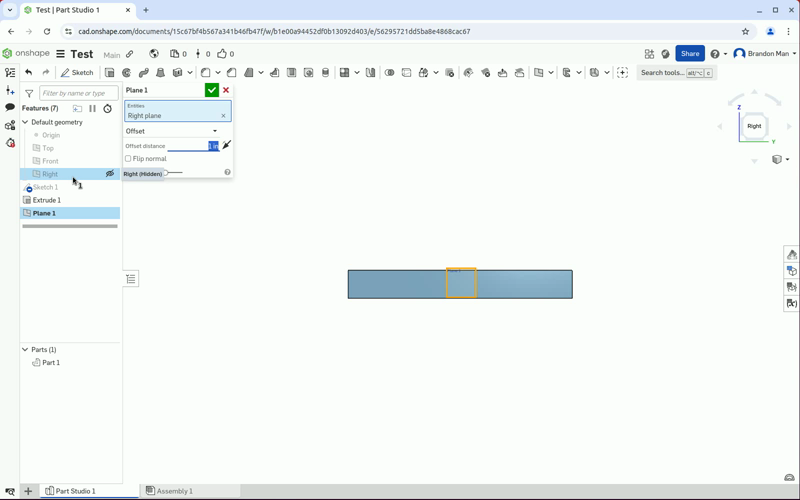
text(0.955)
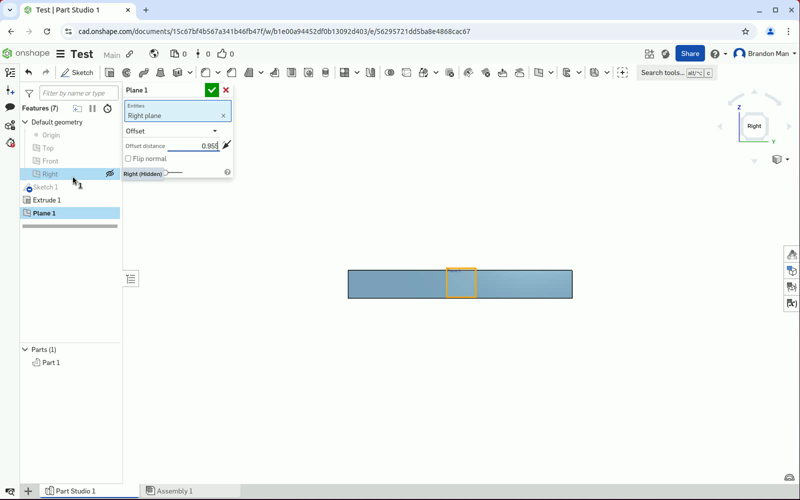
key(enter, 2)
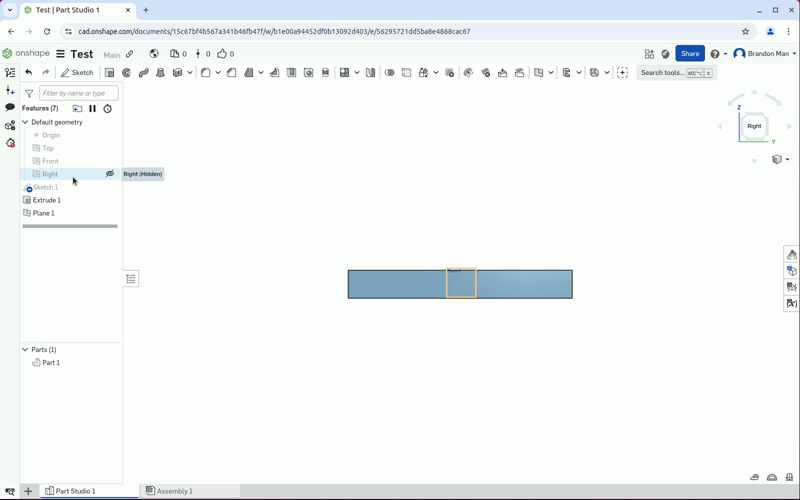
key(shift+s)
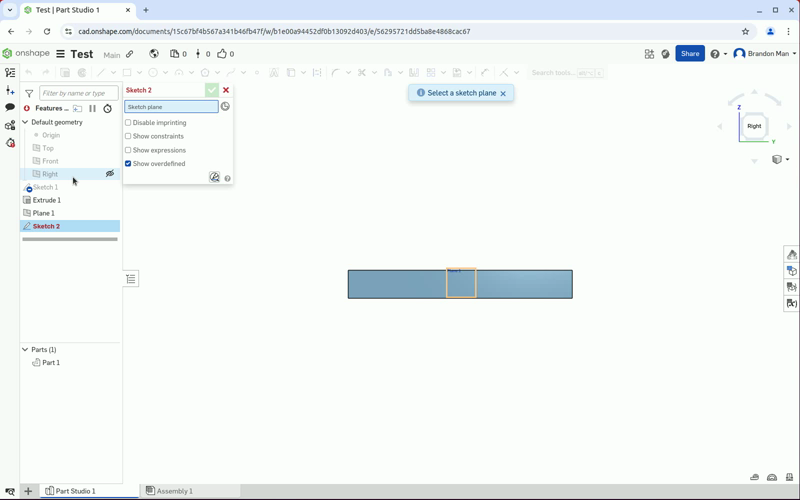
mouse_move(73, 215)
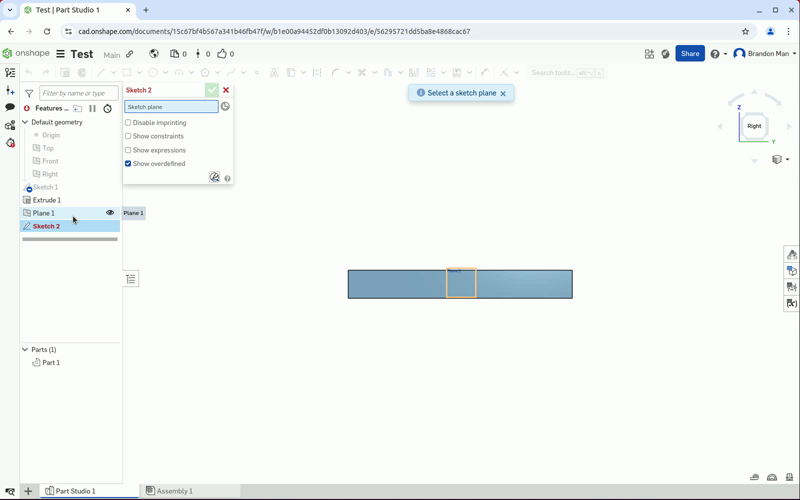
click(73, 215)
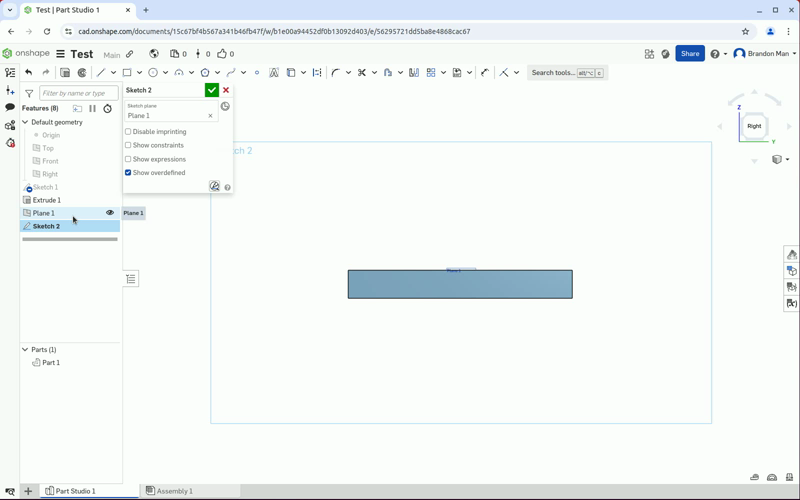
mouse_move(73, 352)
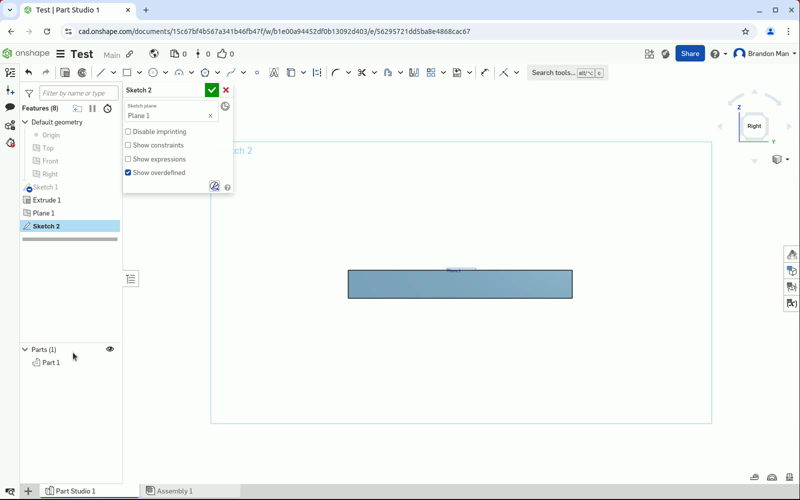
key(y)
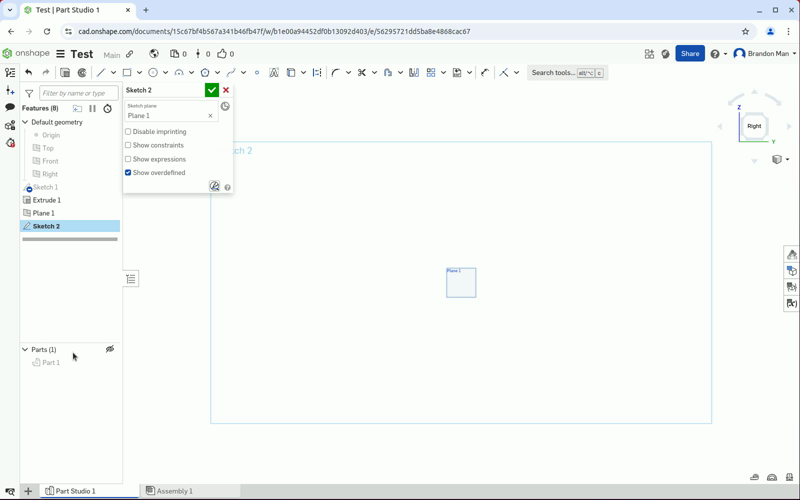
key(c)
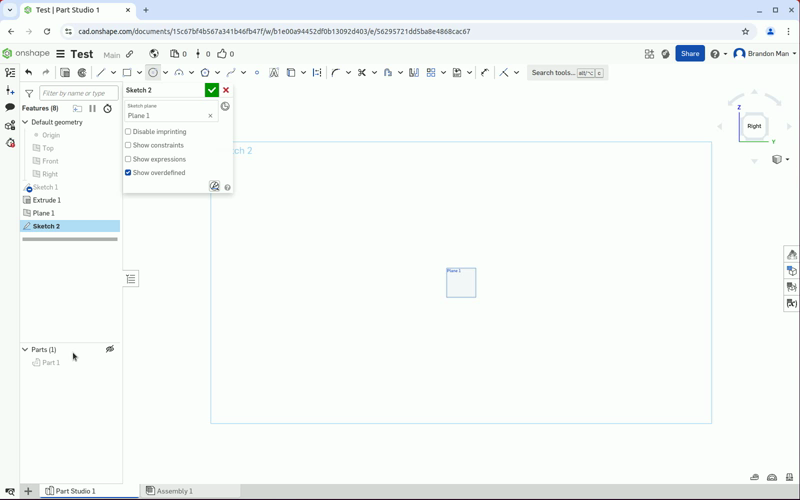
key_down(shift)
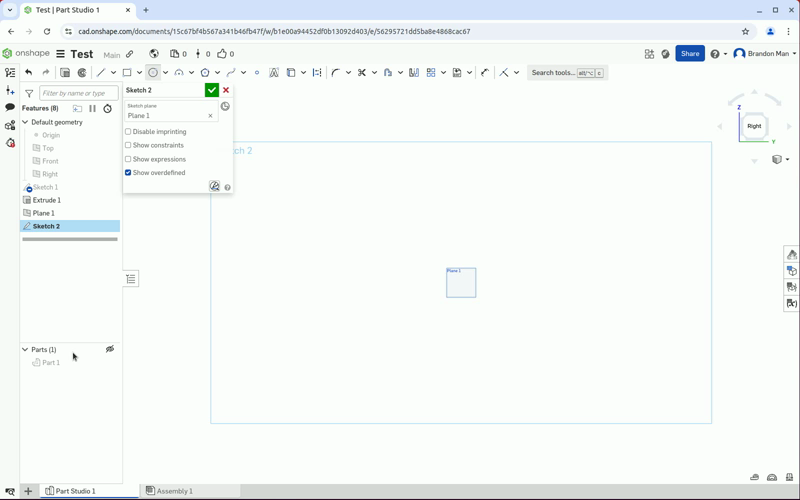
mouse_move(402, 282)
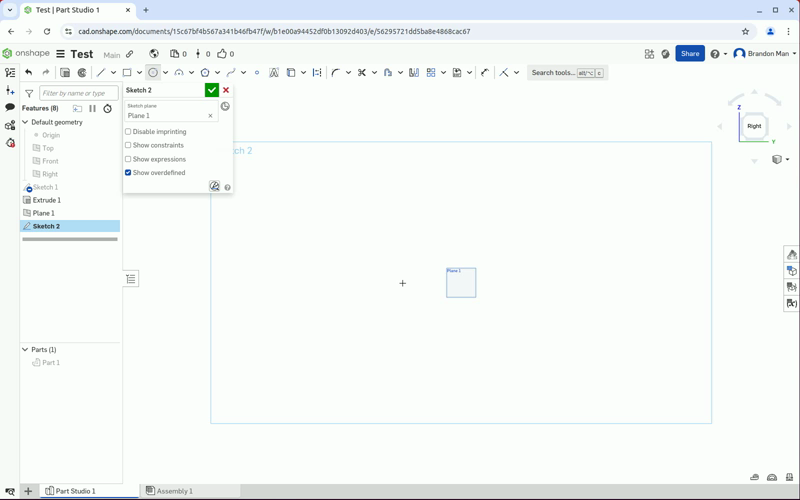
click(402, 282)
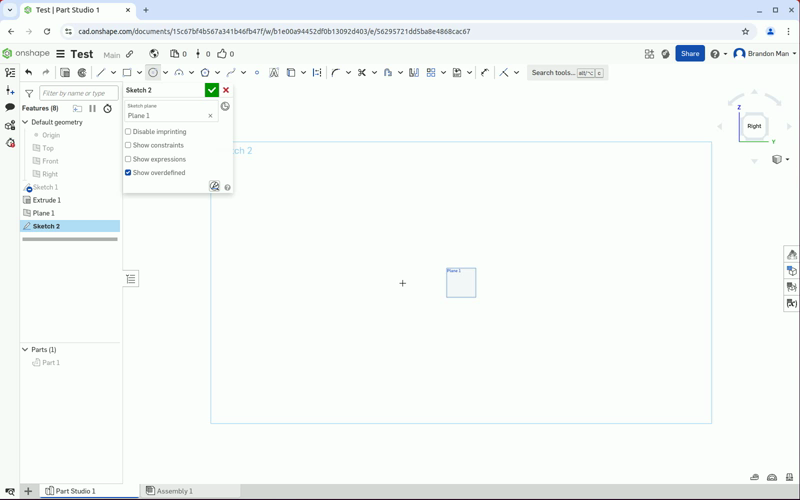
key_up(shift)
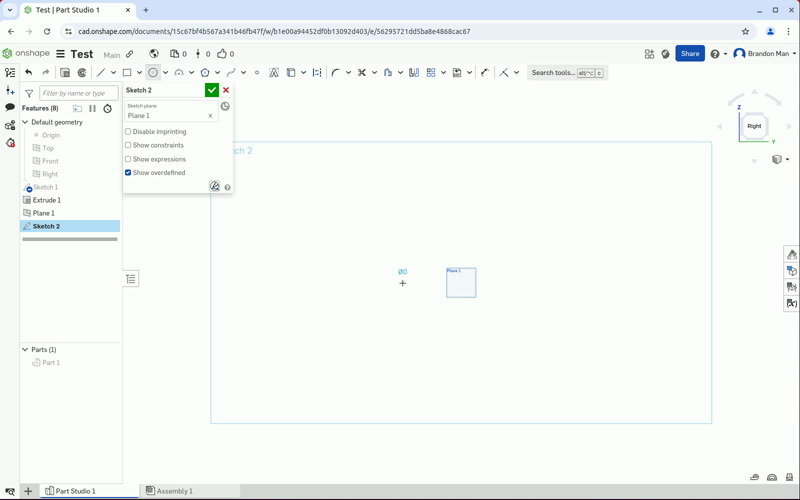
mouse_move(410, 282)
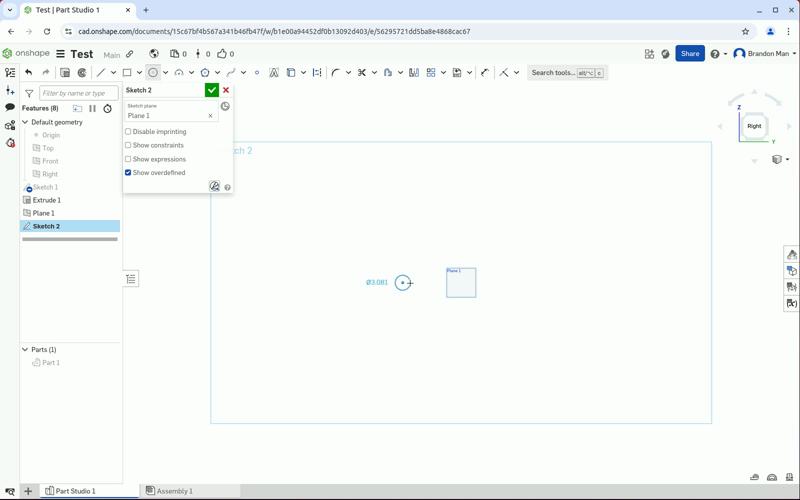
click(410, 282)
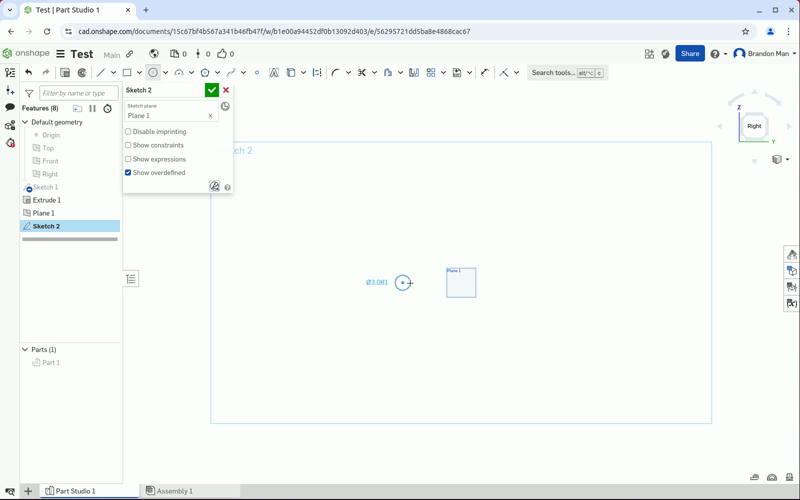
key(esc)
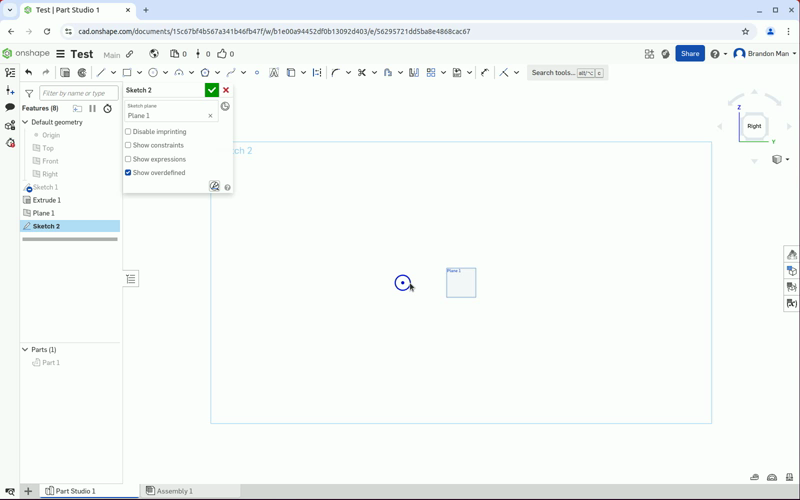
mouse_move(401, 282)
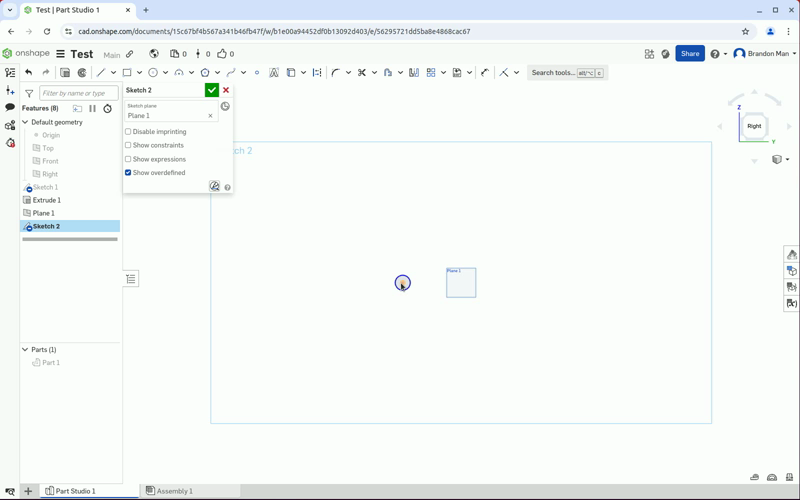
scroll(6)
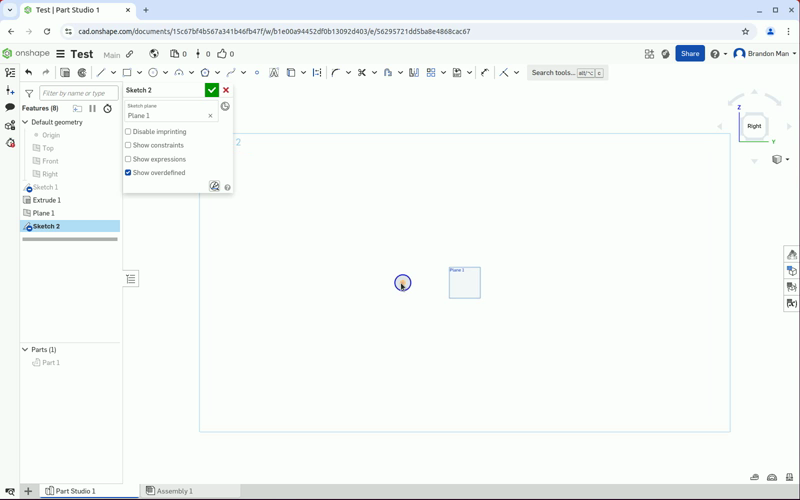
scroll(6)
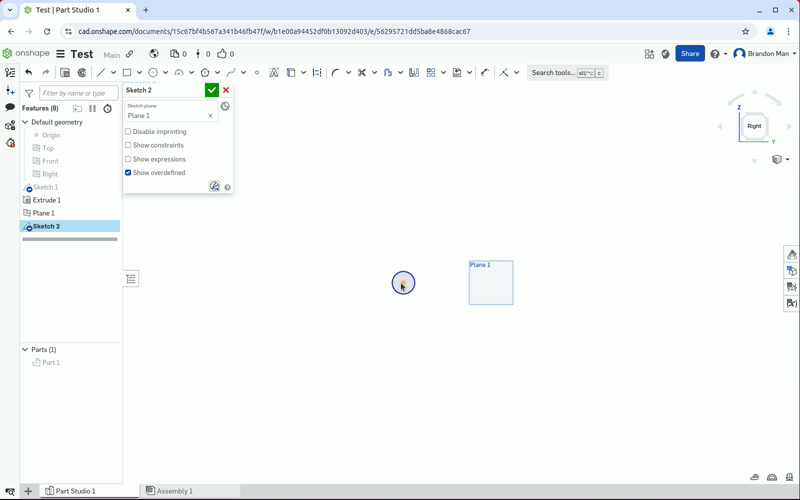
scroll(6)
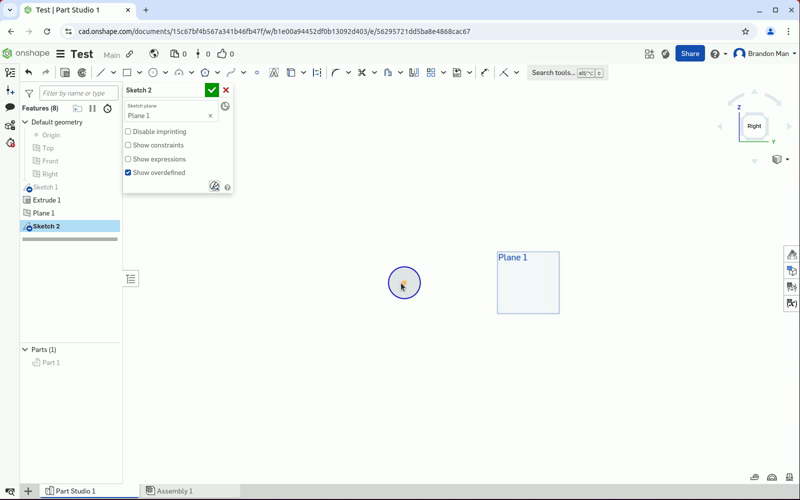
scroll(6)
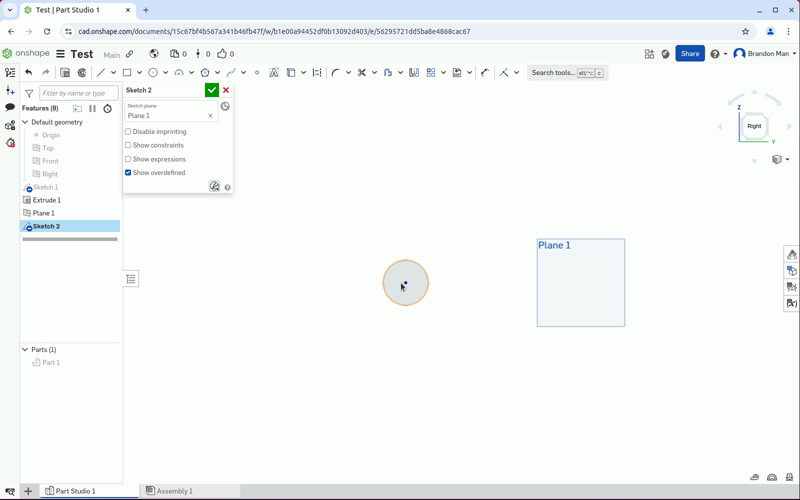
scroll(6)
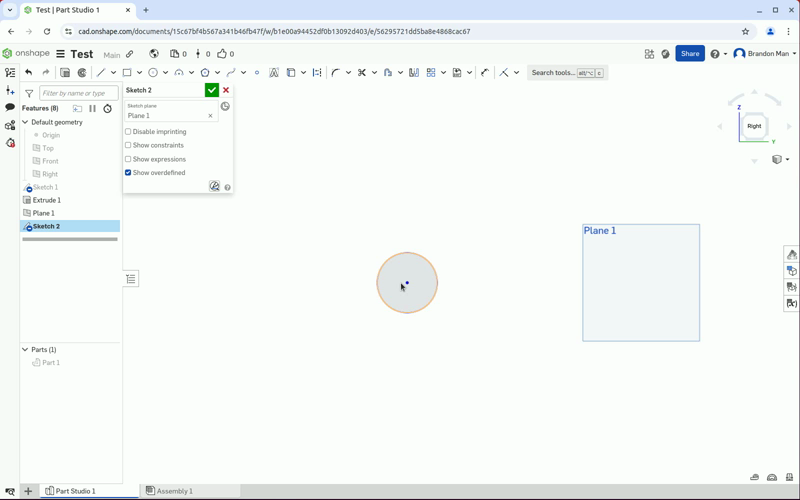
scroll(6)
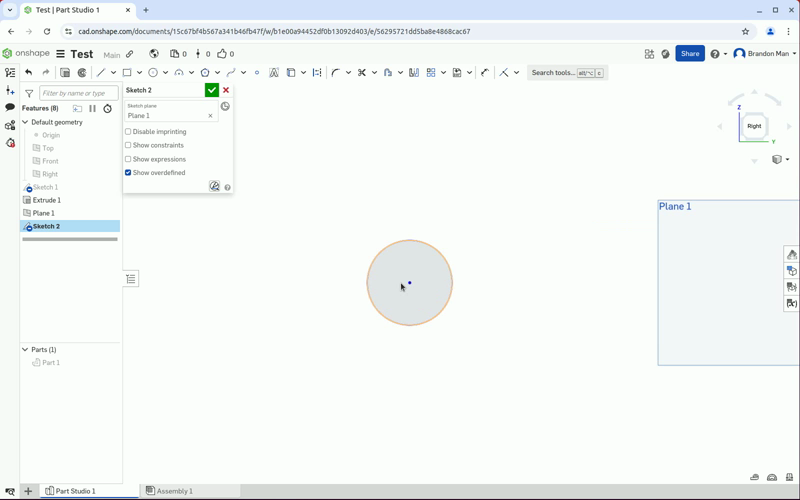
scroll(6)
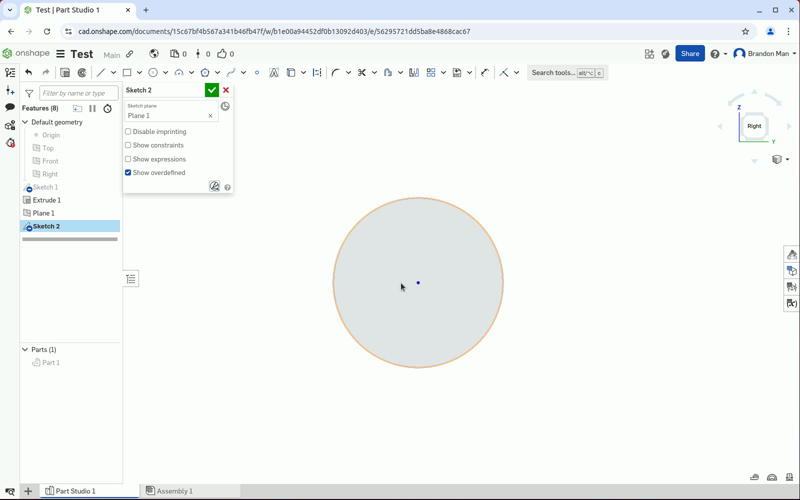
click(401, 282)
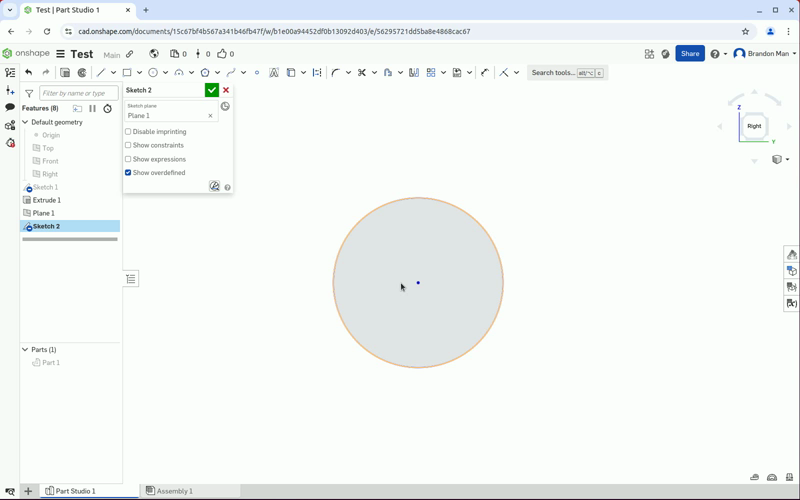
scroll(-6)
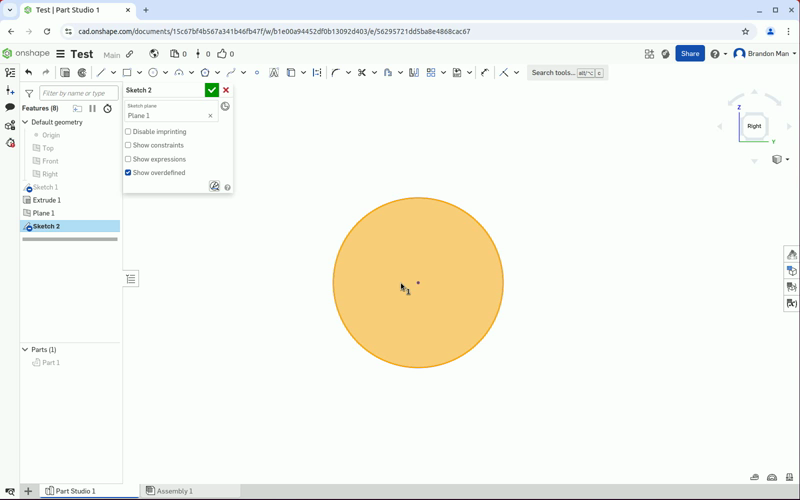
scroll(-6)
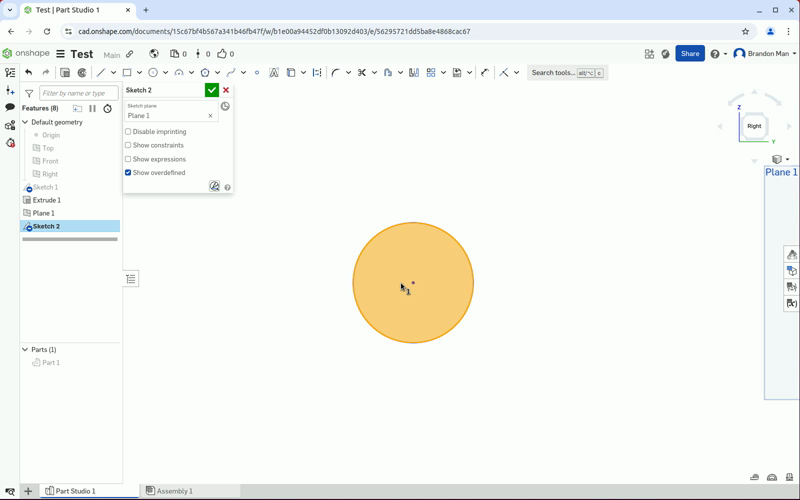
scroll(-6)
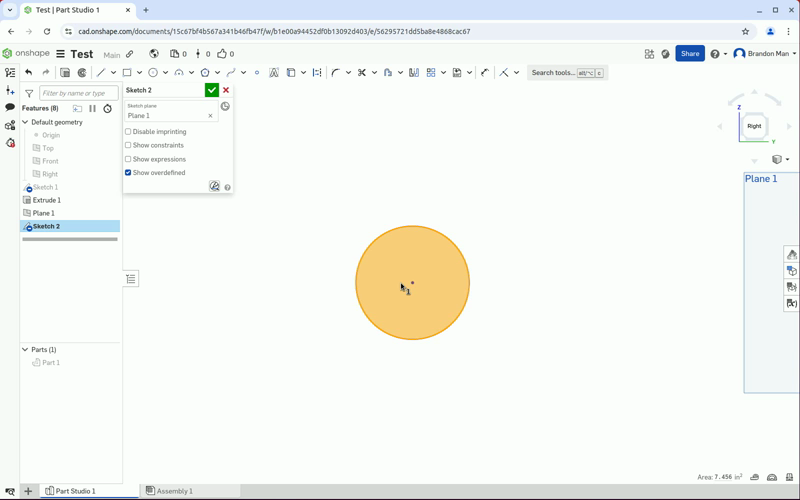
scroll(-6)
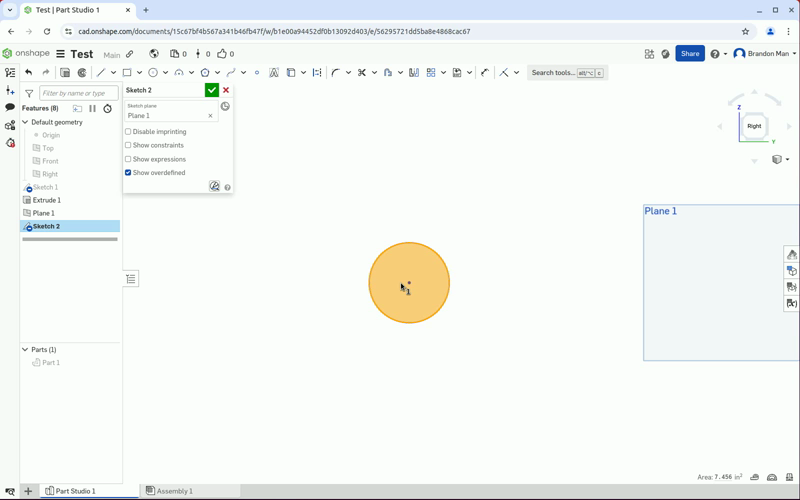
scroll(-6)
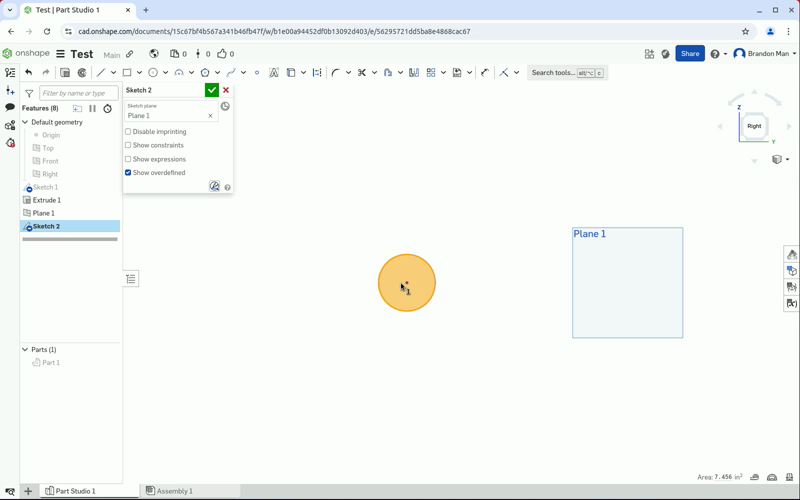
scroll(-6)
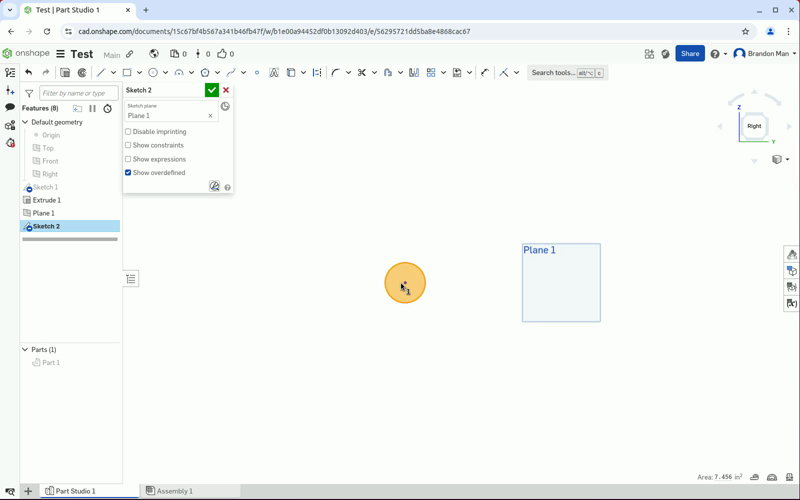
scroll(-6)
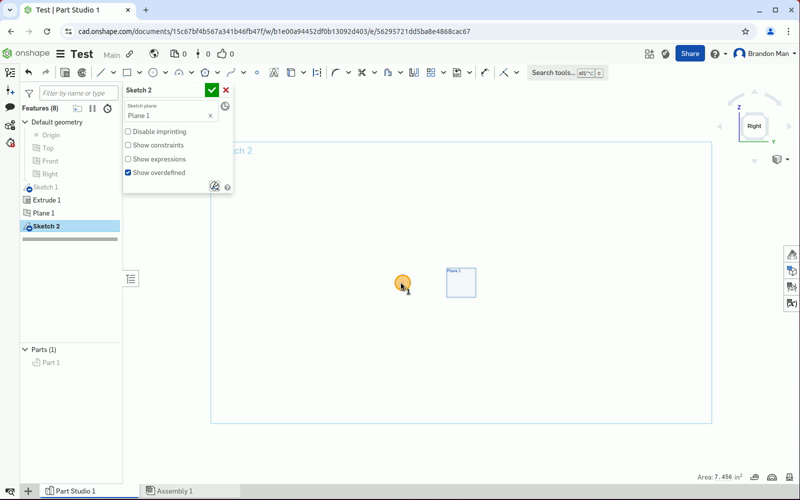
mouse_move(73, 352)
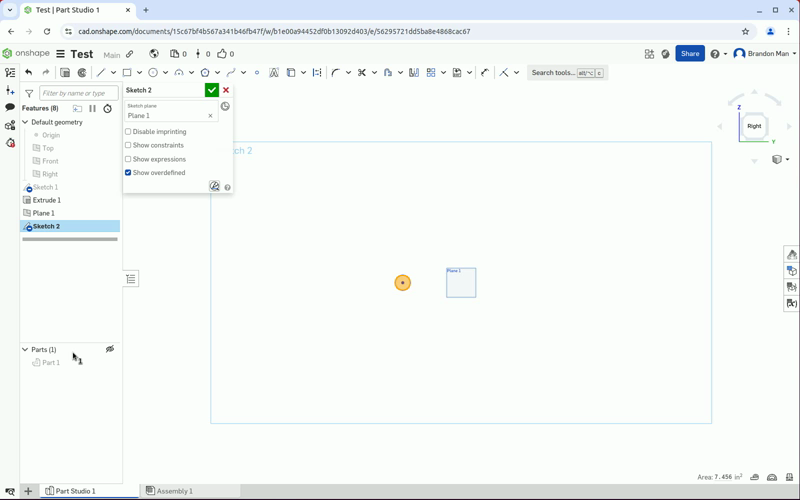
key(shift+y)
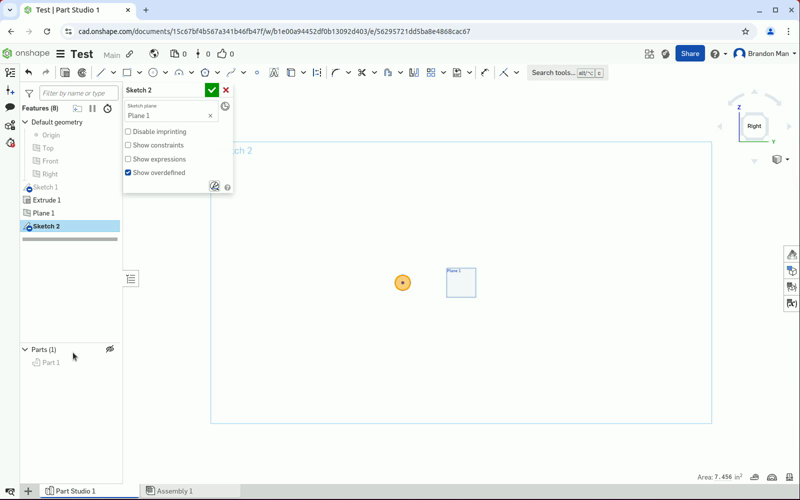
key(shift+e)
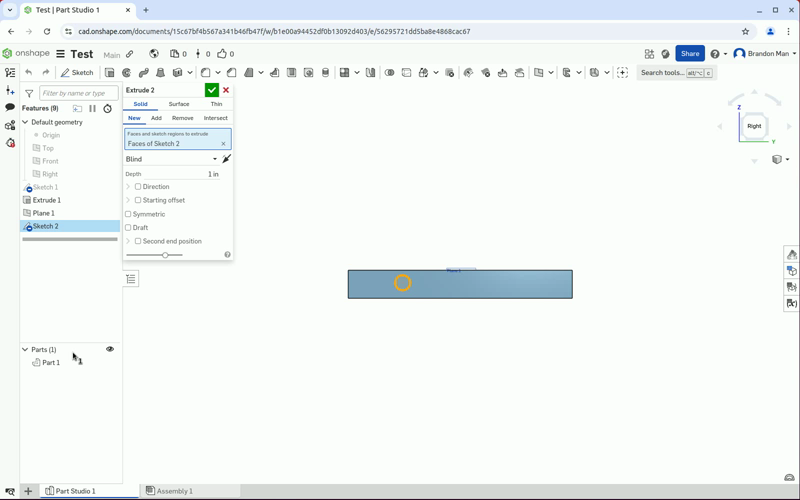
mouse_move(143, 106)
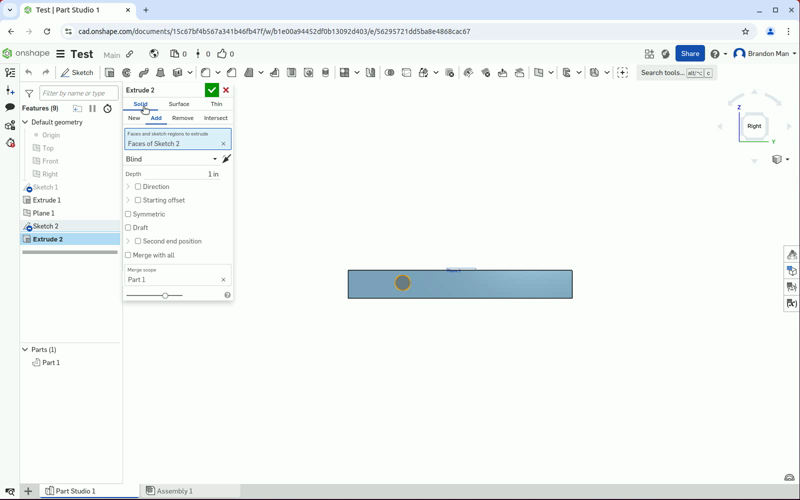
click(143, 106)
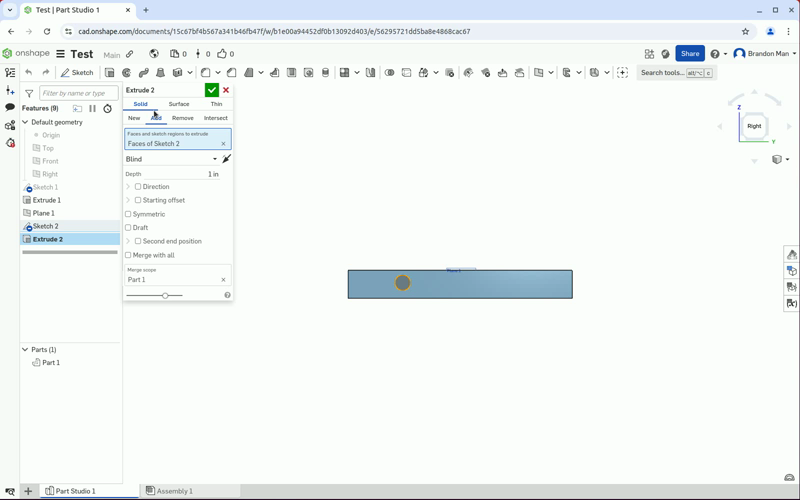
mouse_move(186, 120)
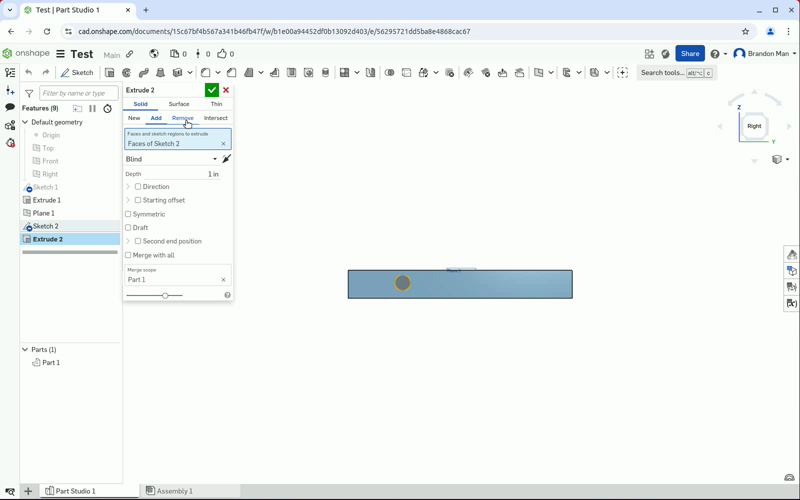
click(186, 120)
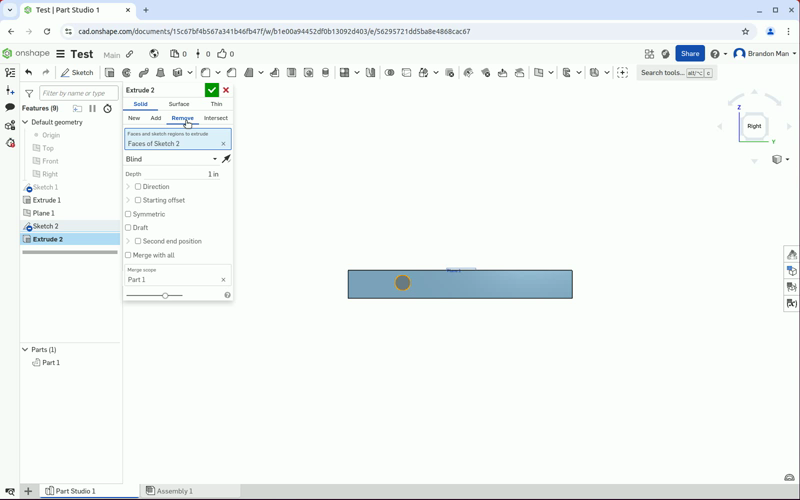
key(tab, 4)
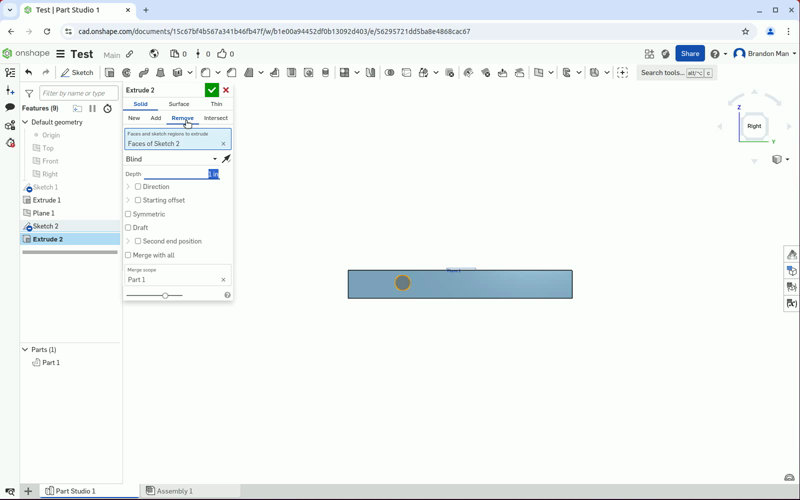
text(16.128)
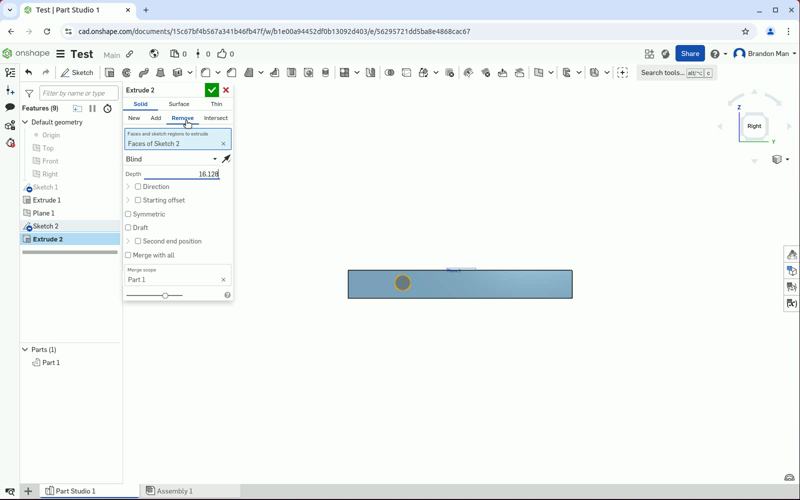
key(tab, 6)
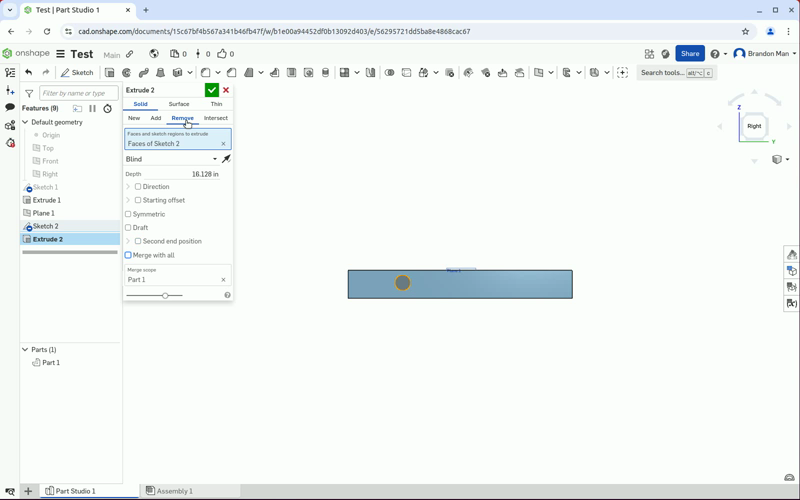
key(space)
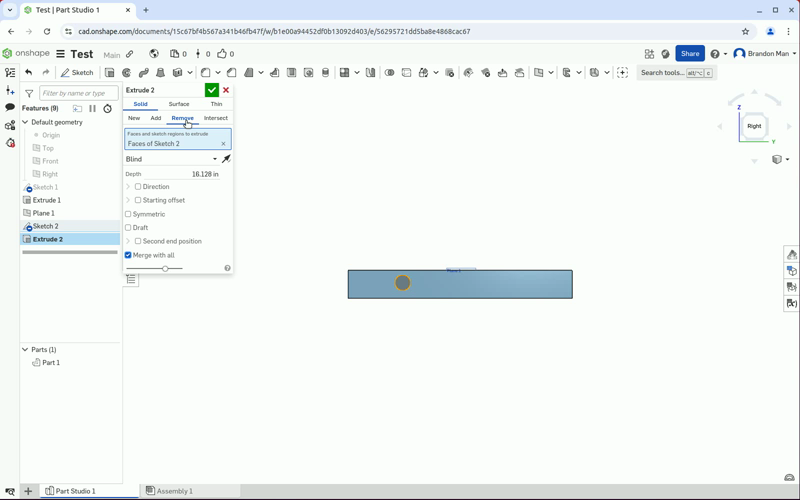
key(enter)
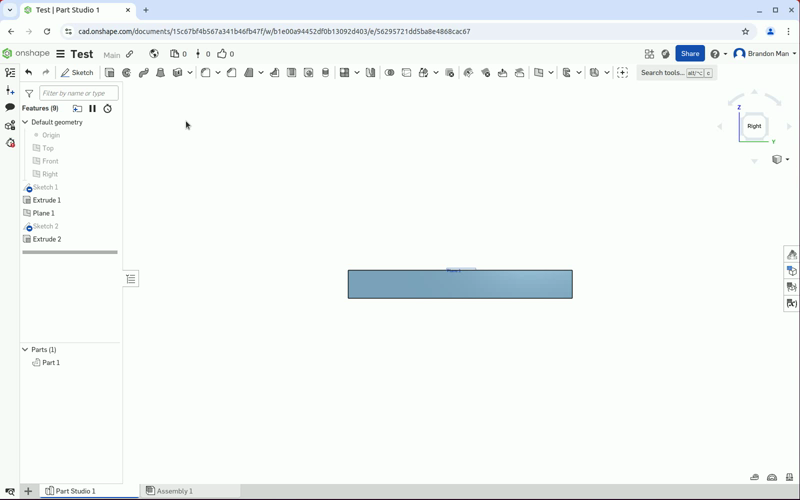
key(shift+h)
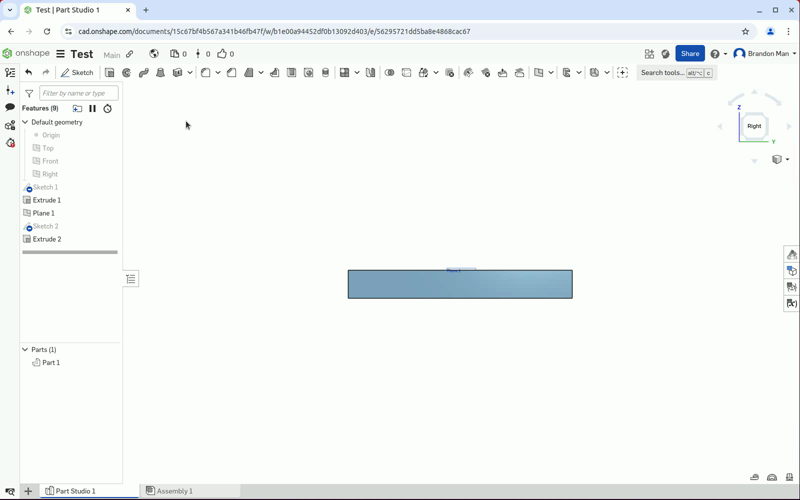
key(shift+h)
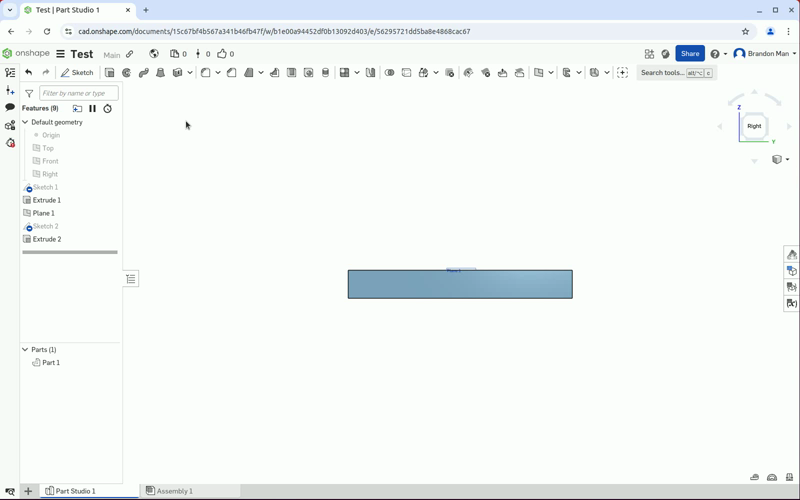
mouse_move(73, 189)
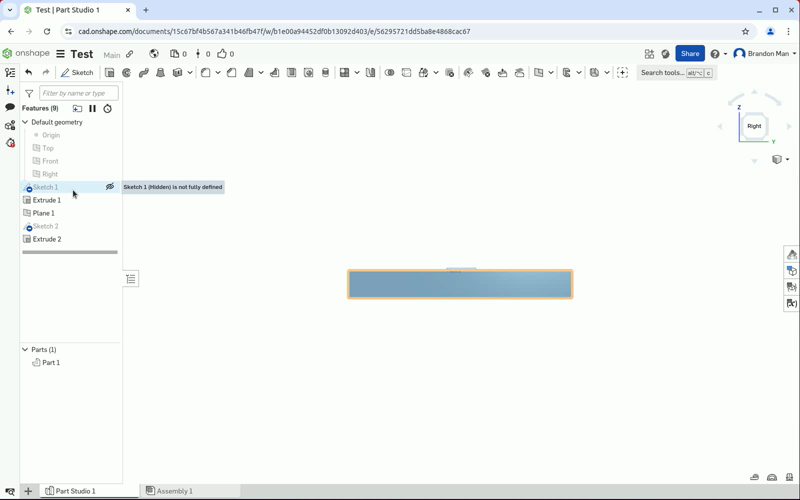
click(73, 189)
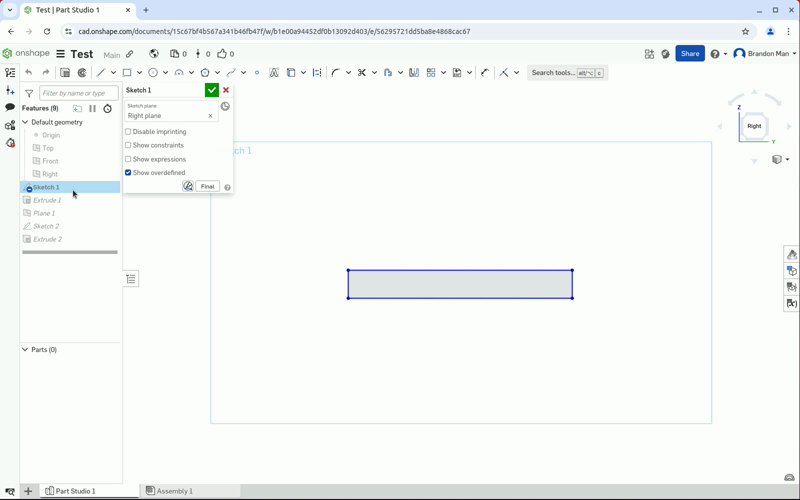
mouse_move(229, 92)
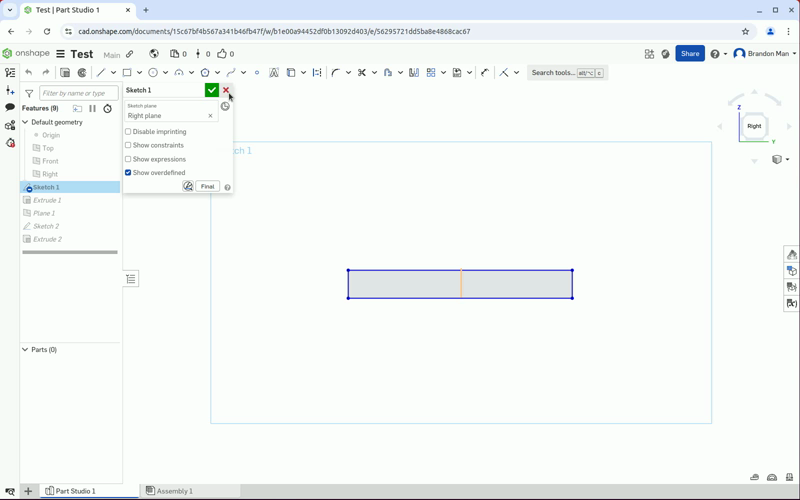
click(229, 92)
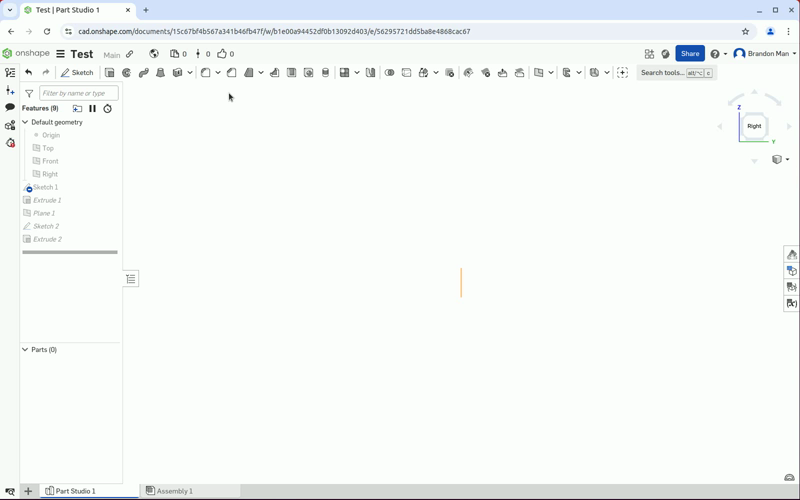
key(shift+s)
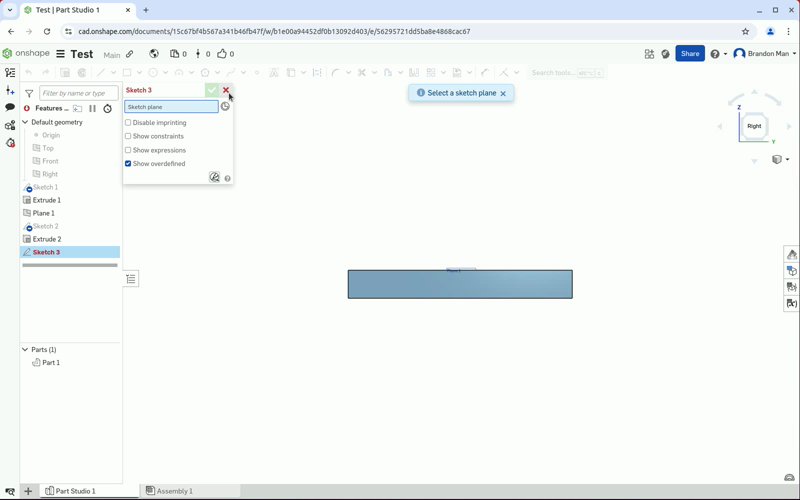
mouse_move(73, 215)
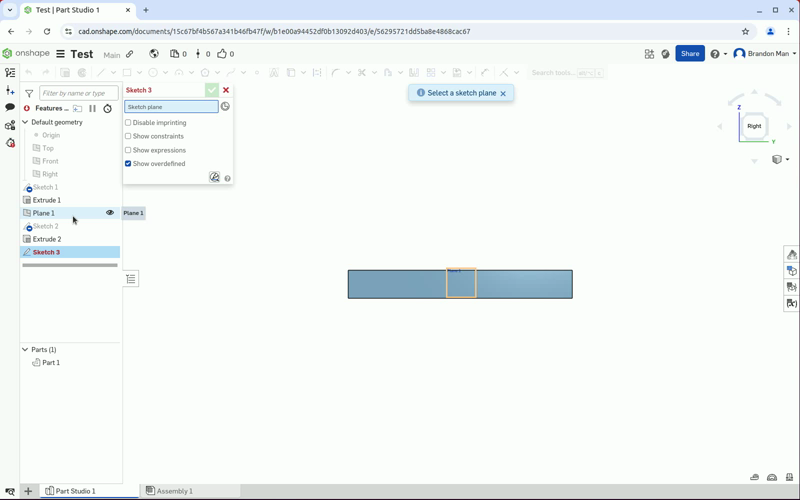
click(73, 215)
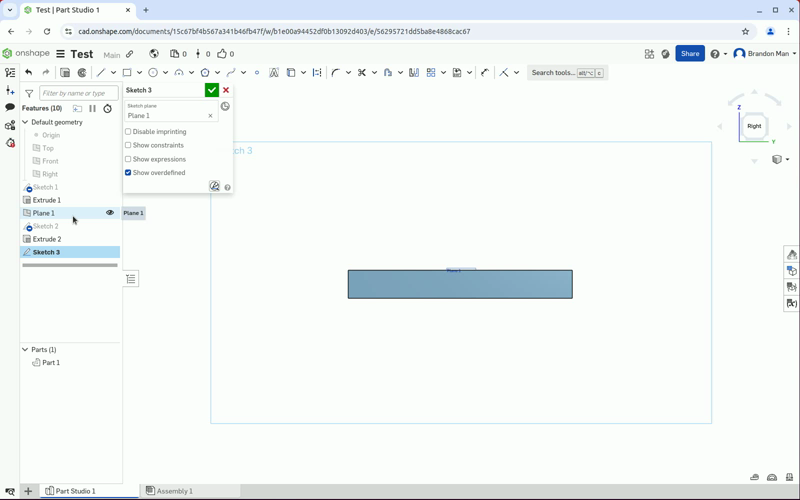
mouse_move(73, 352)
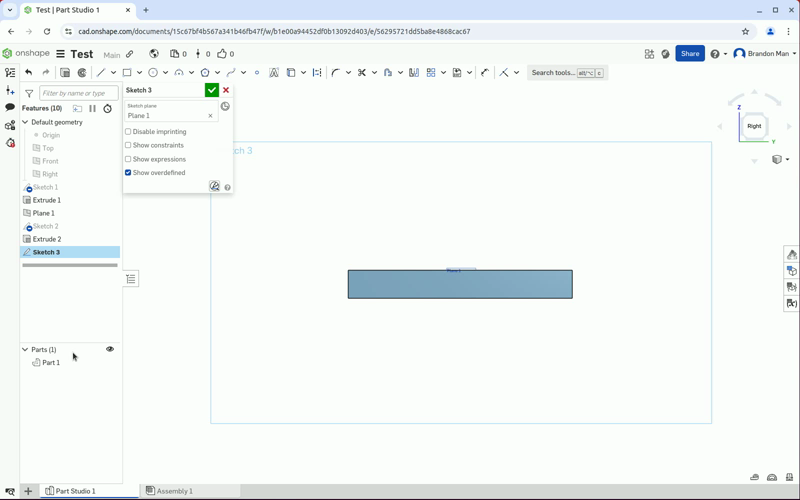
key(y)
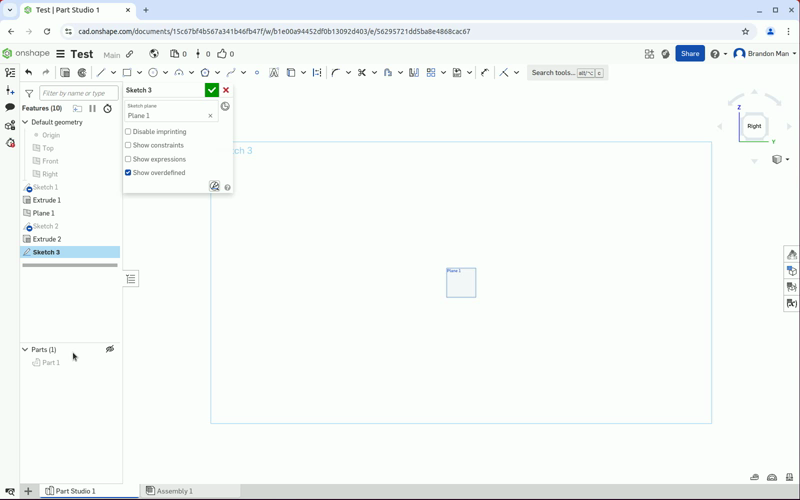
key(c)
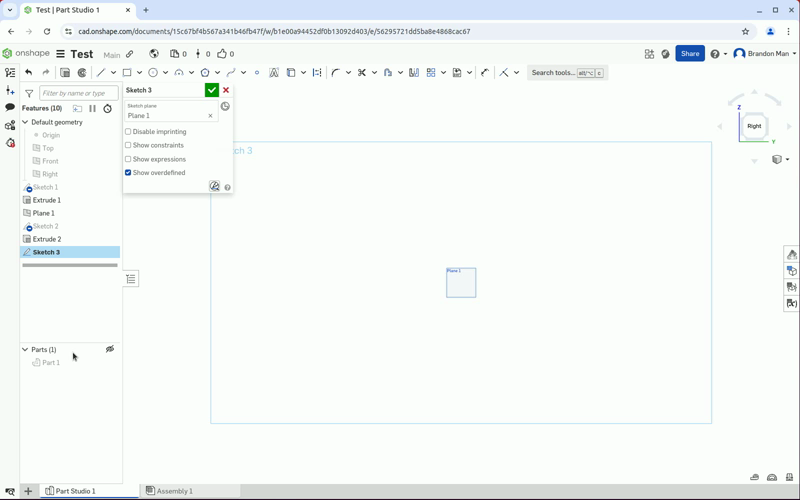
key_down(shift)
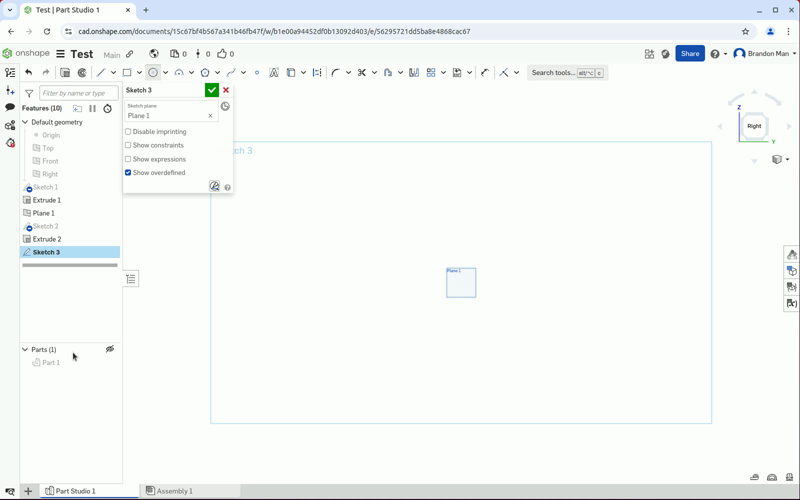
mouse_move(519, 282)
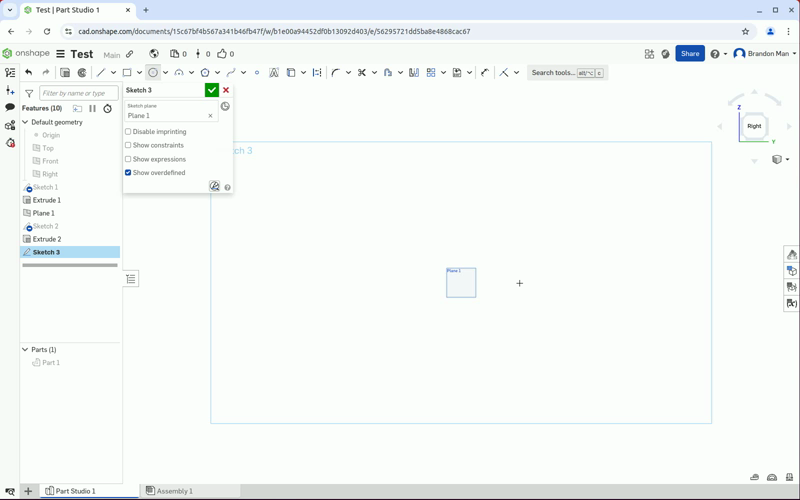
click(519, 282)
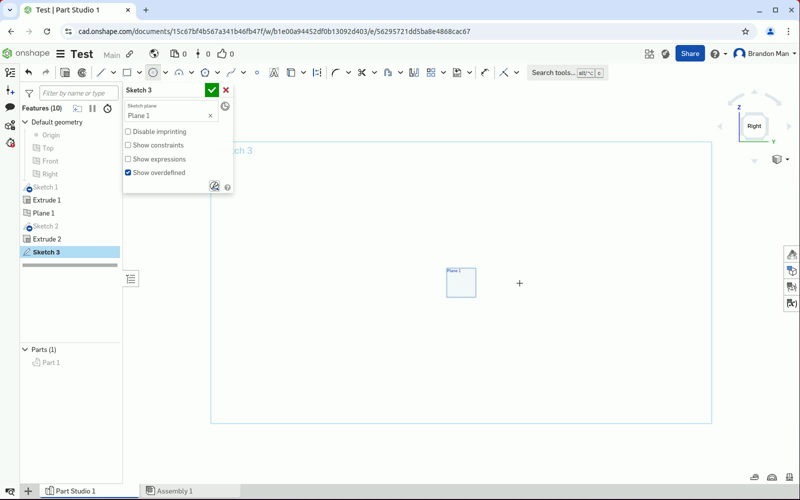
key_up(shift)
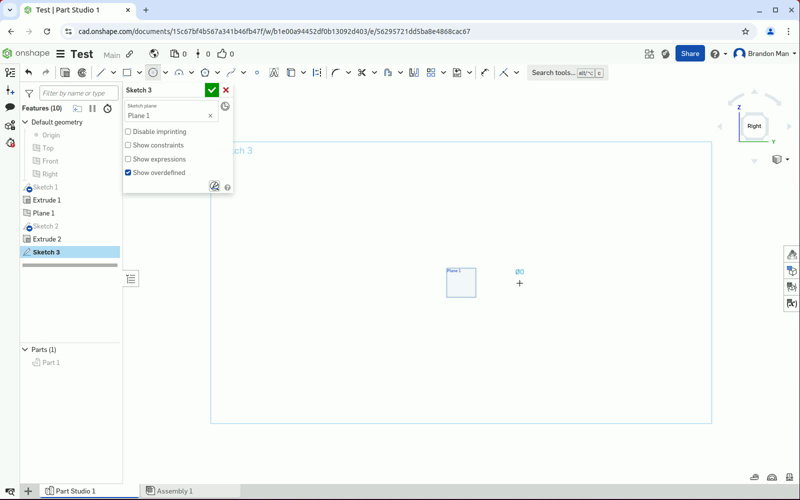
mouse_move(527, 282)
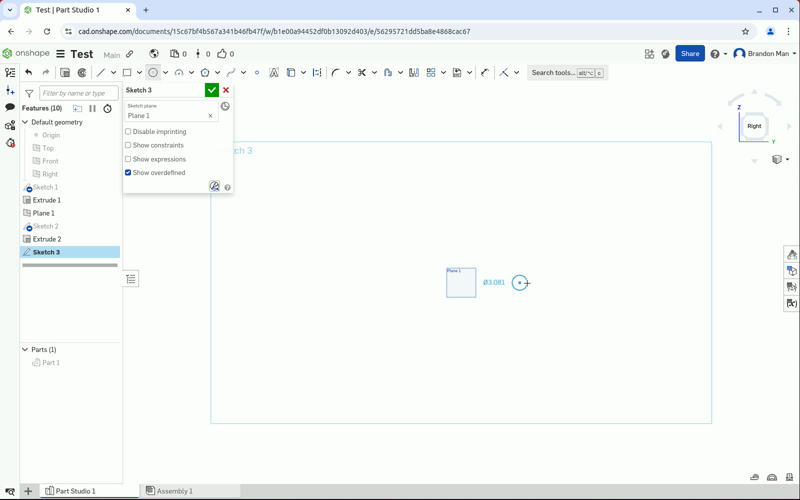
click(527, 282)
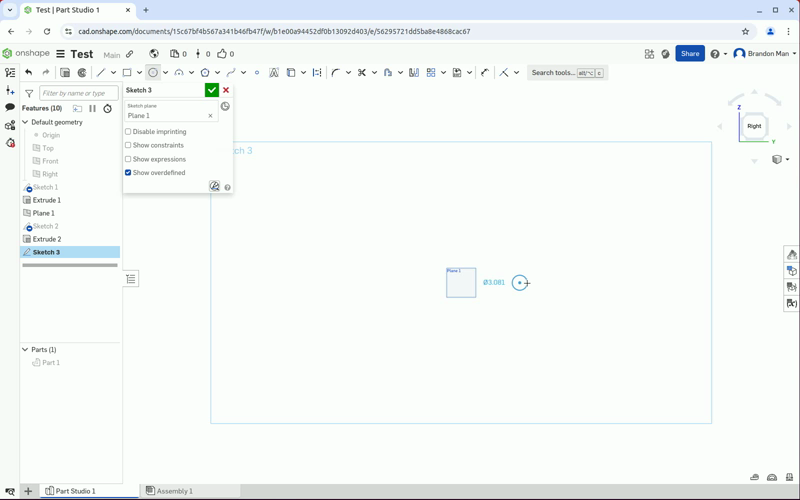
key(esc)
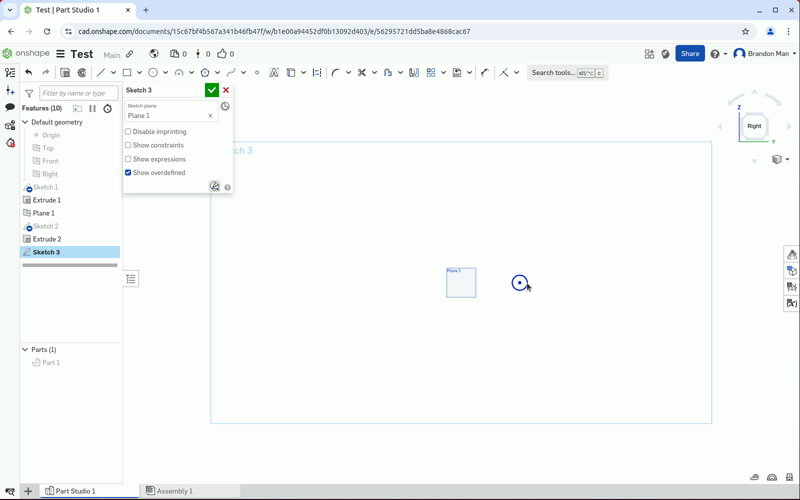
mouse_move(522, 277)
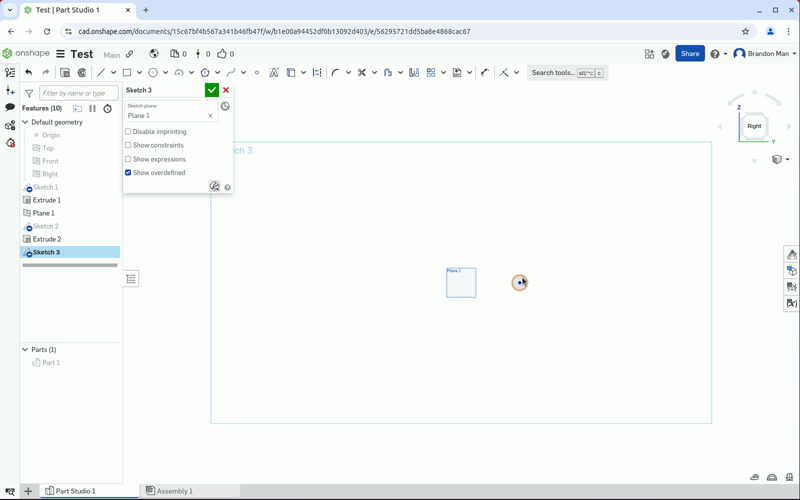
scroll(6)
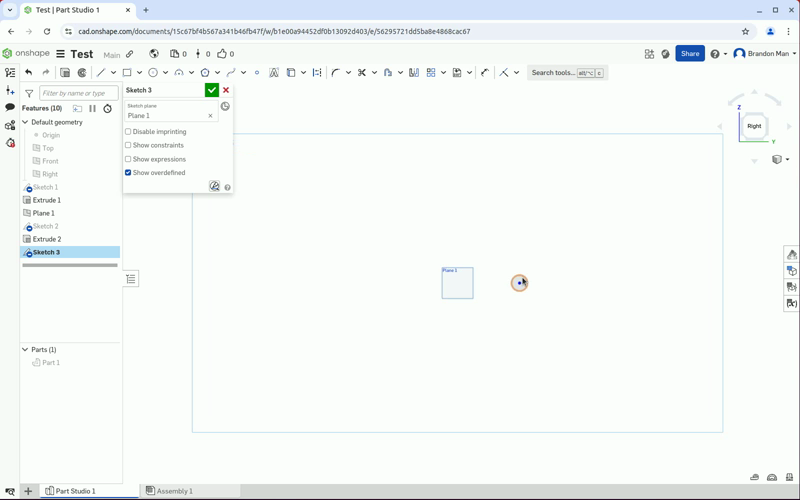
scroll(6)
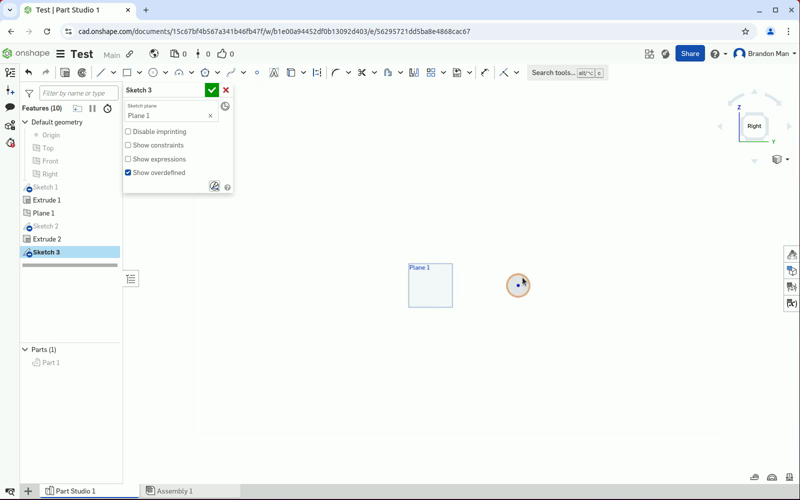
scroll(6)
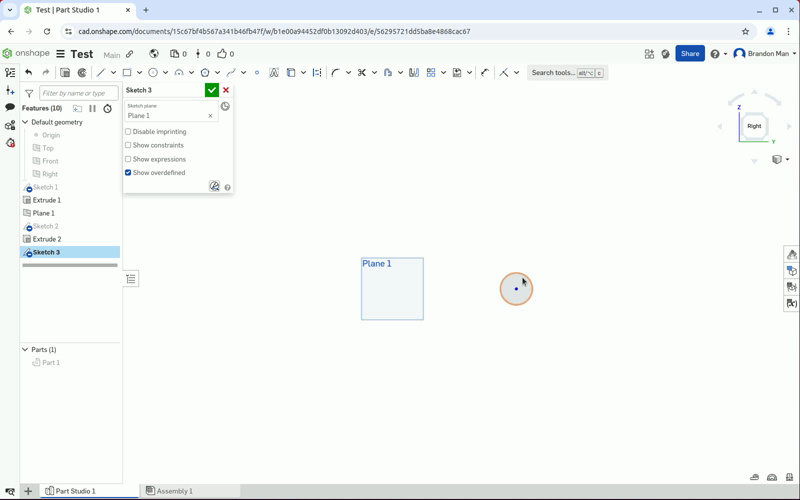
scroll(6)
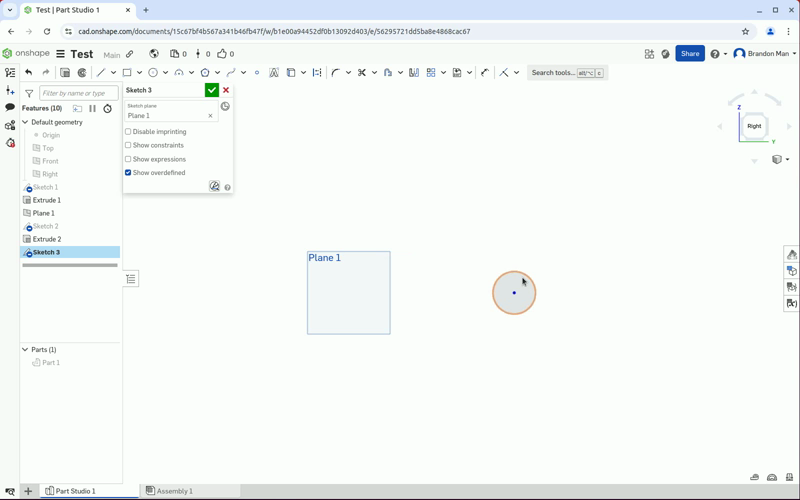
scroll(6)
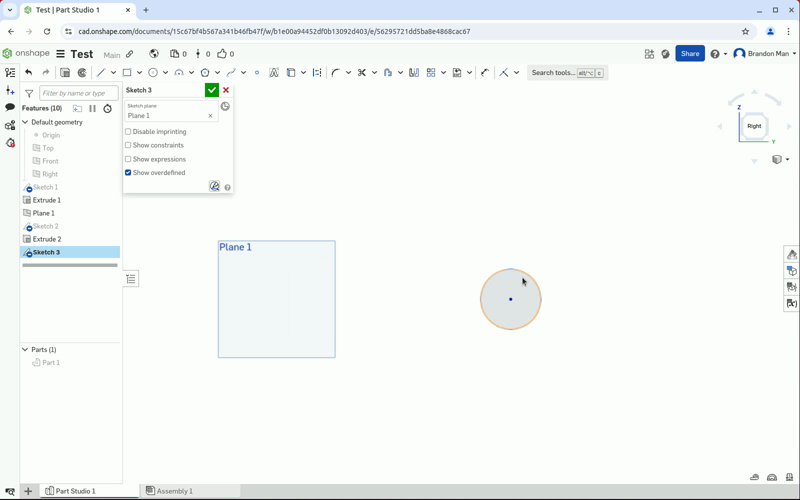
scroll(6)
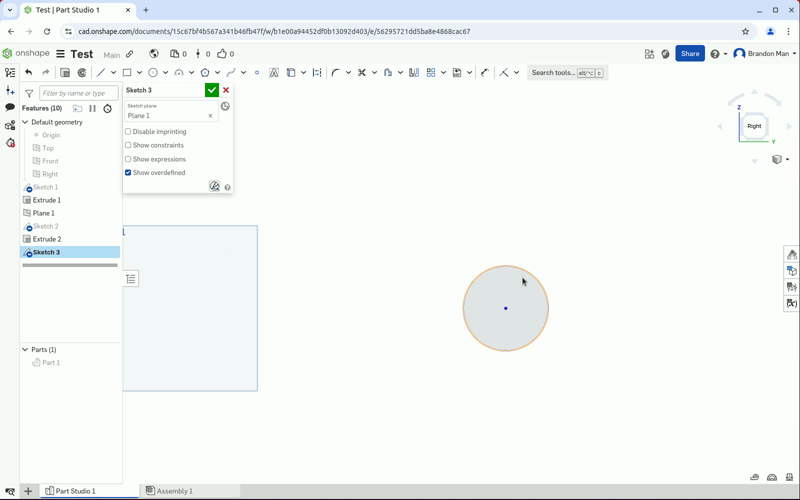
scroll(6)
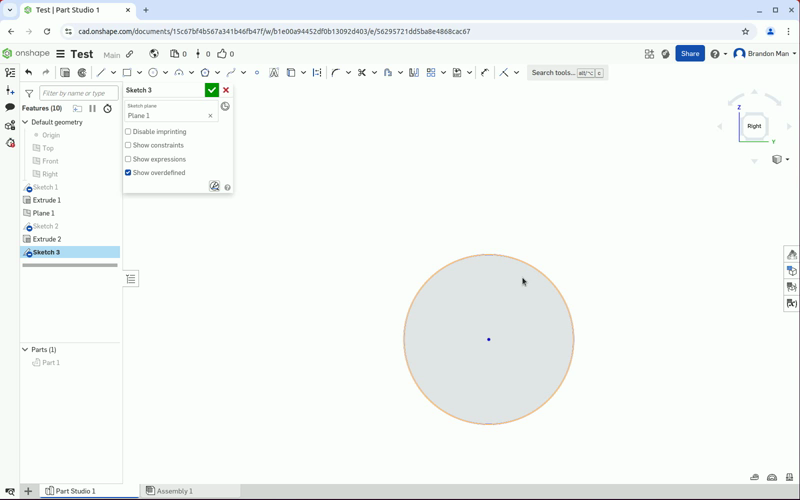
click(522, 277)
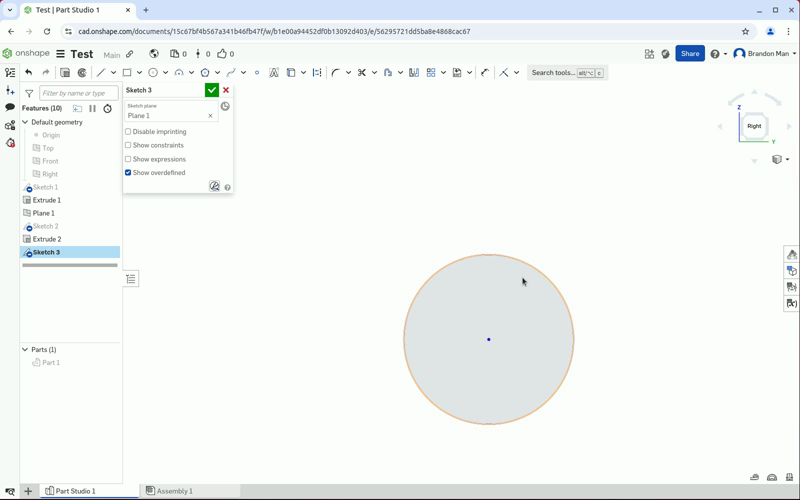
scroll(-6)
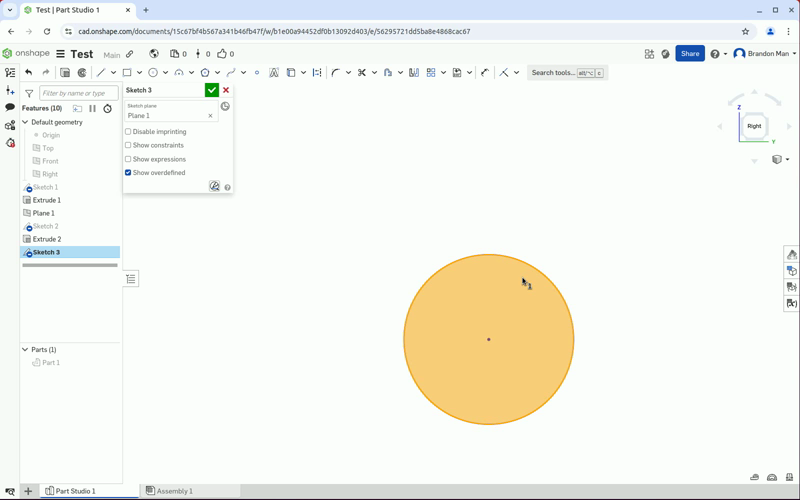
scroll(-6)
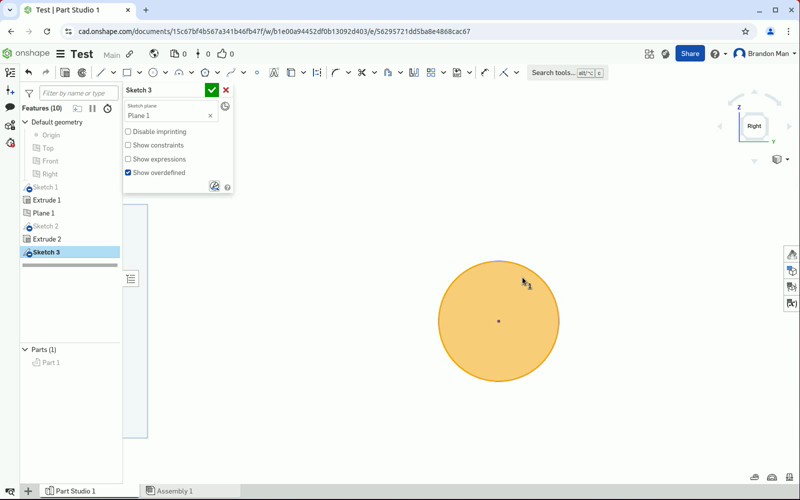
scroll(-6)
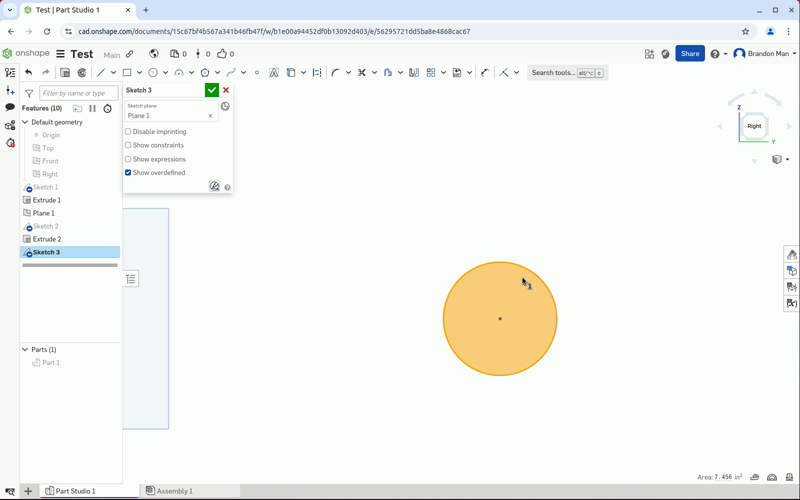
scroll(-6)
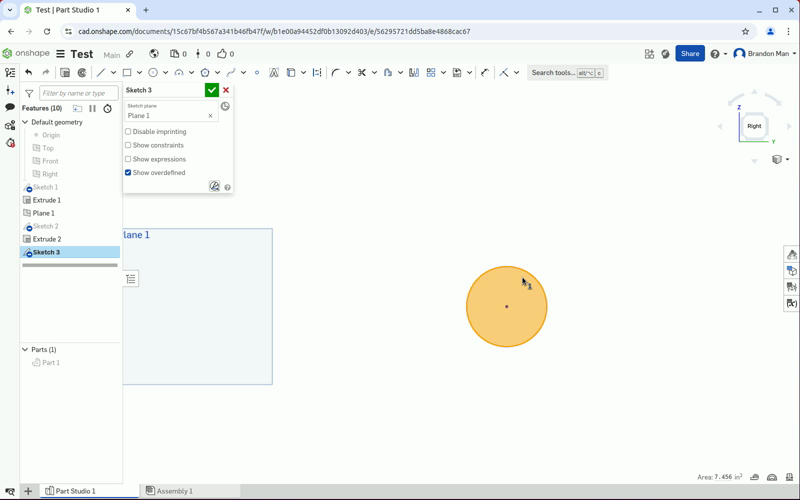
scroll(-6)
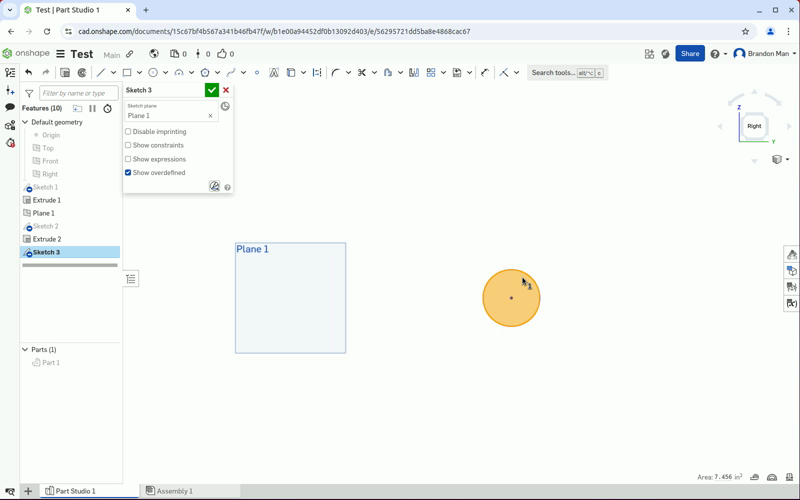
scroll(-6)
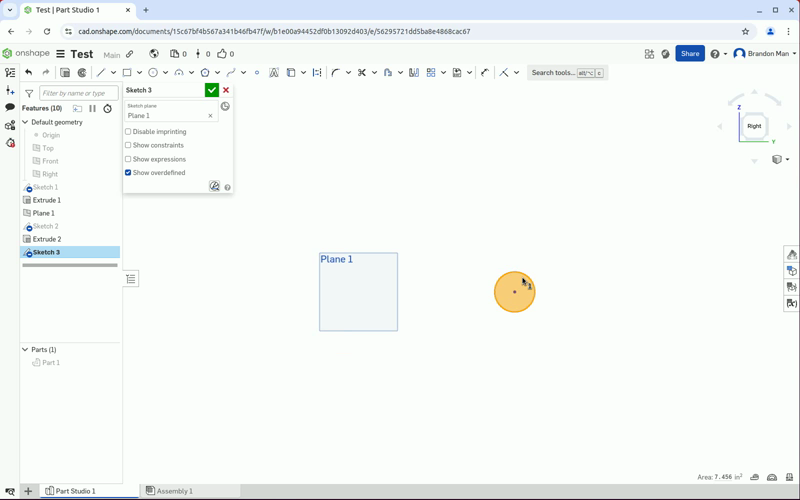
scroll(-6)
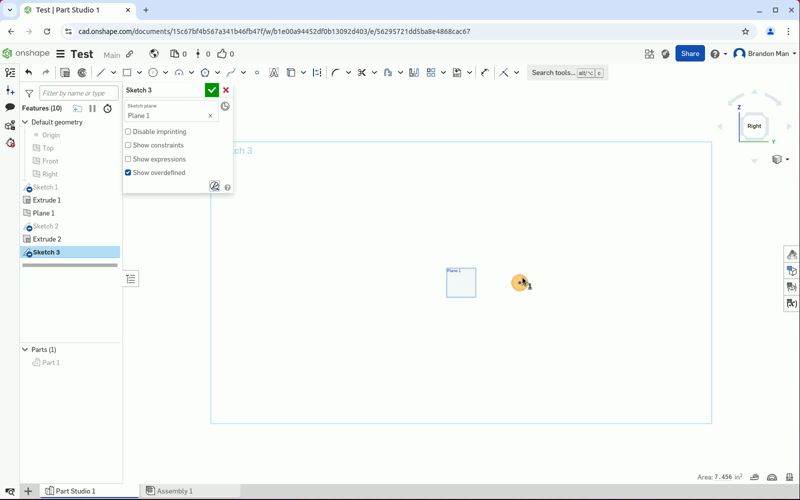
mouse_move(73, 352)
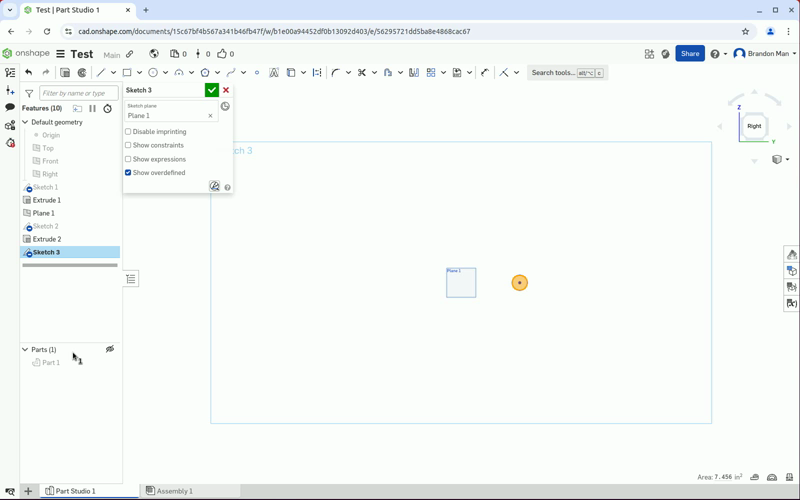
key(shift+y)
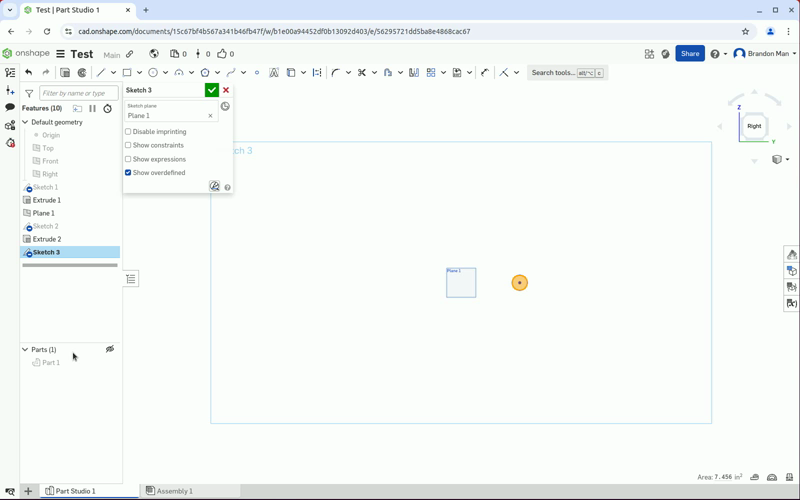
key(shift+e)
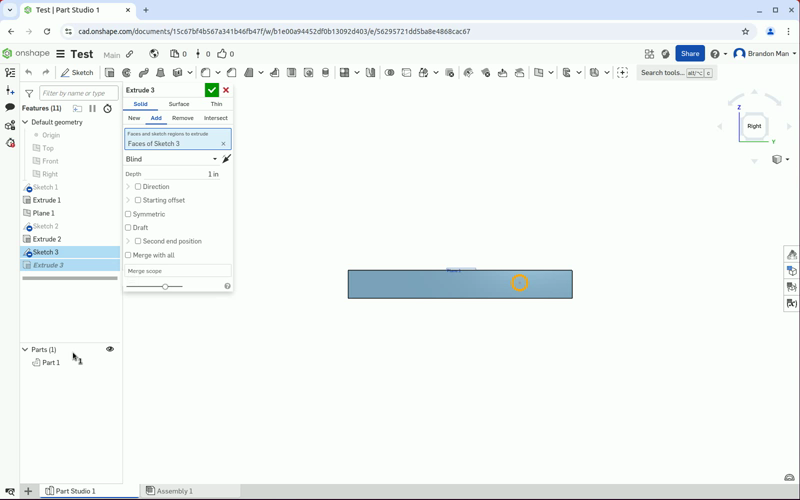
mouse_move(143, 106)
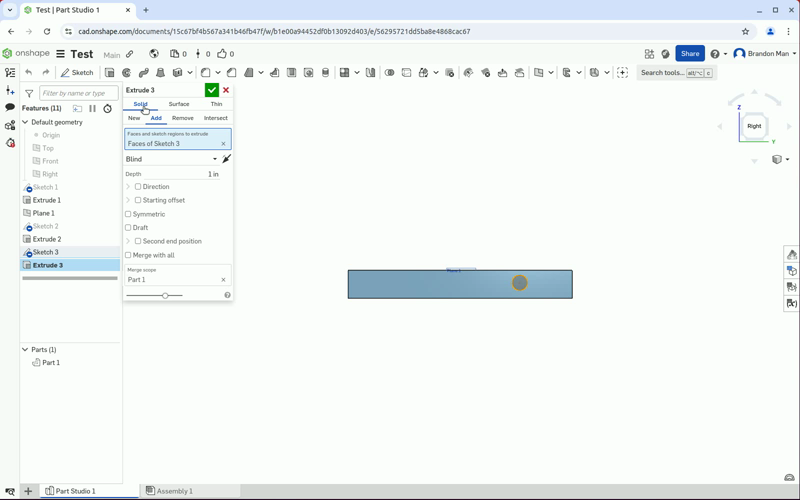
click(143, 106)
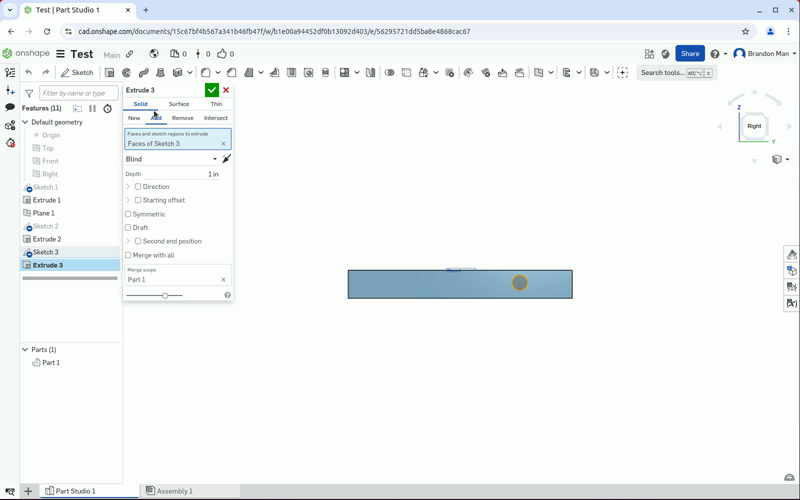
mouse_move(186, 120)
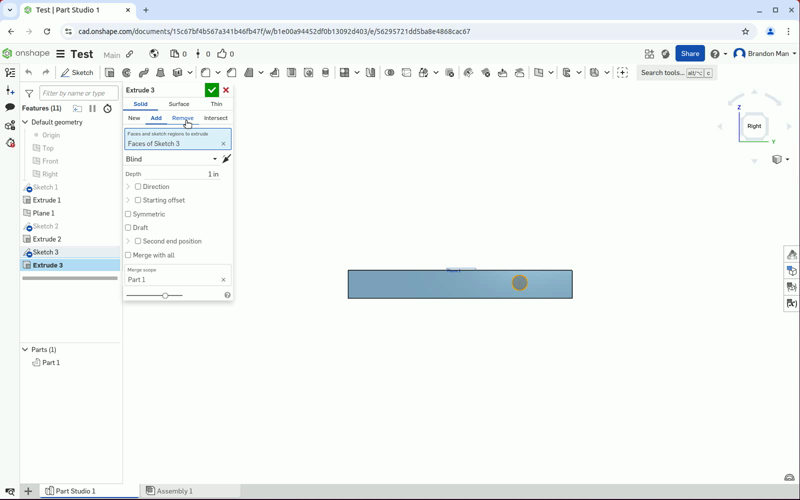
click(186, 120)
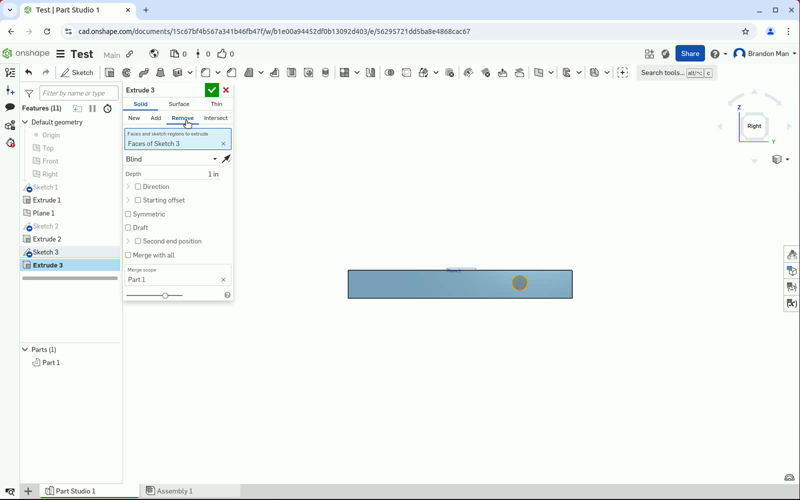
key(tab, 4)
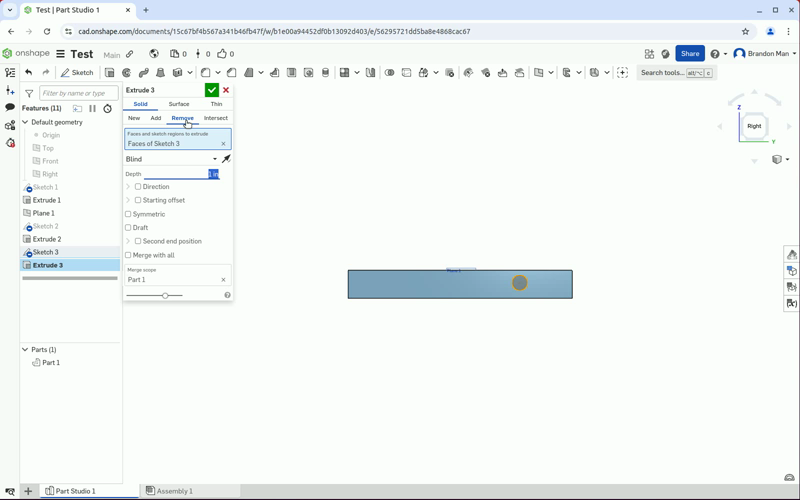
text(16.128)
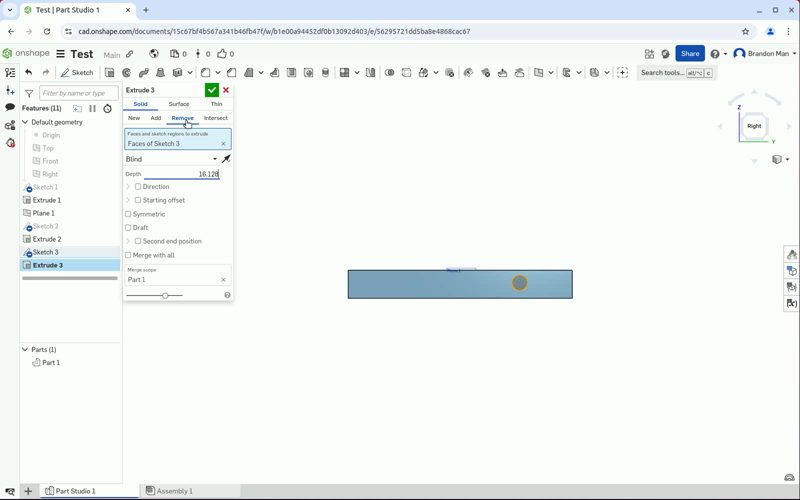
key(tab, 6)
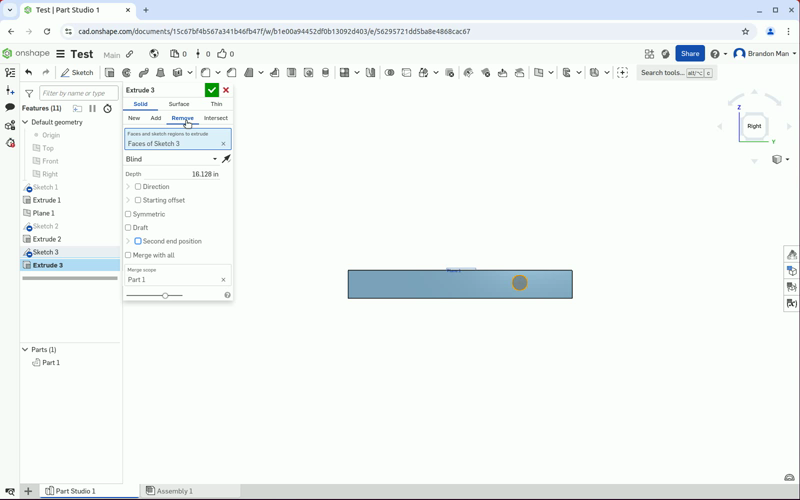
key(space)
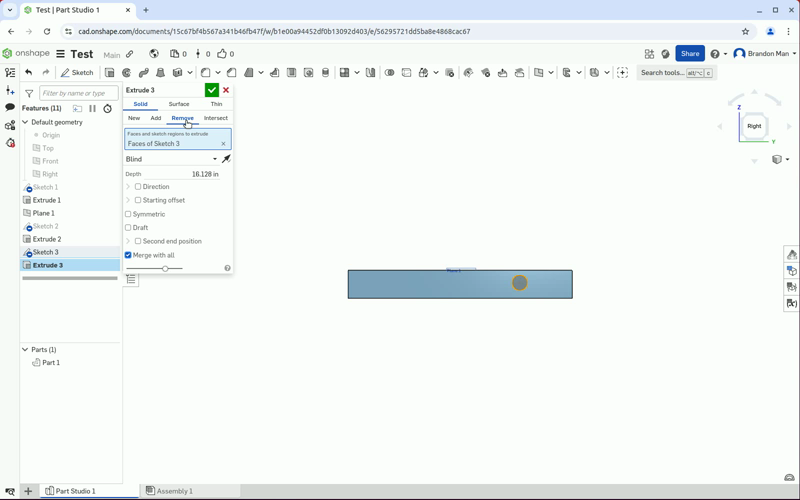
key(enter)
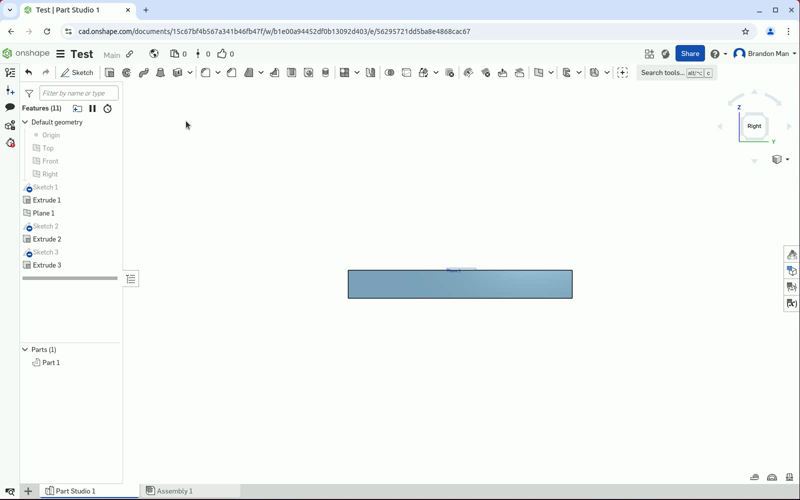
key(shift+h)
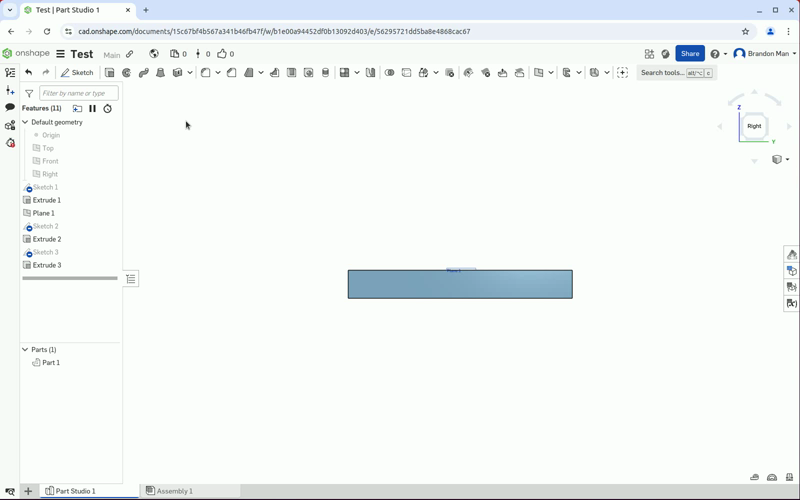
key(shift+h)
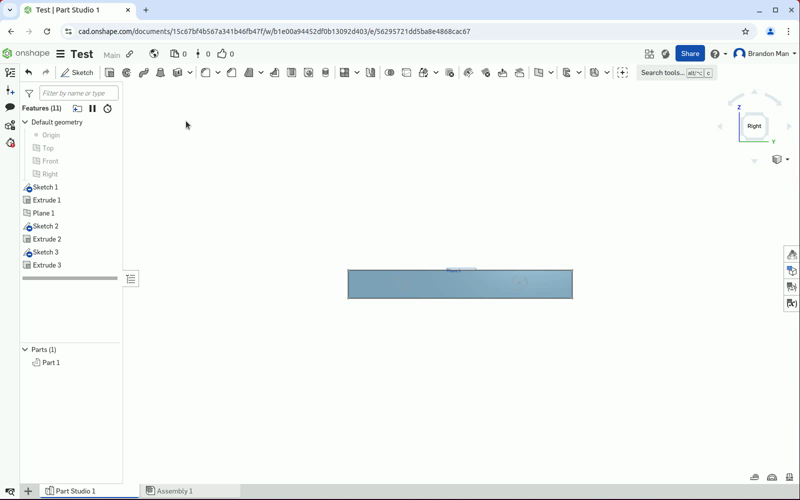
key(shift+7)
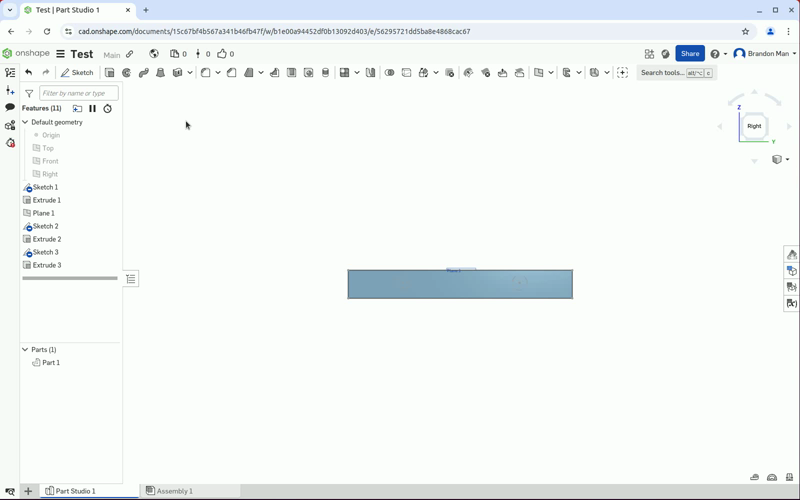
key(right, 2)
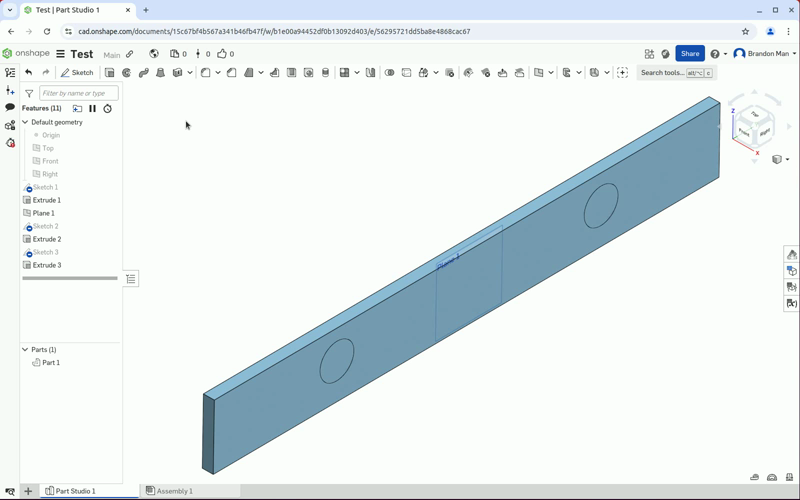
key(down, 2)
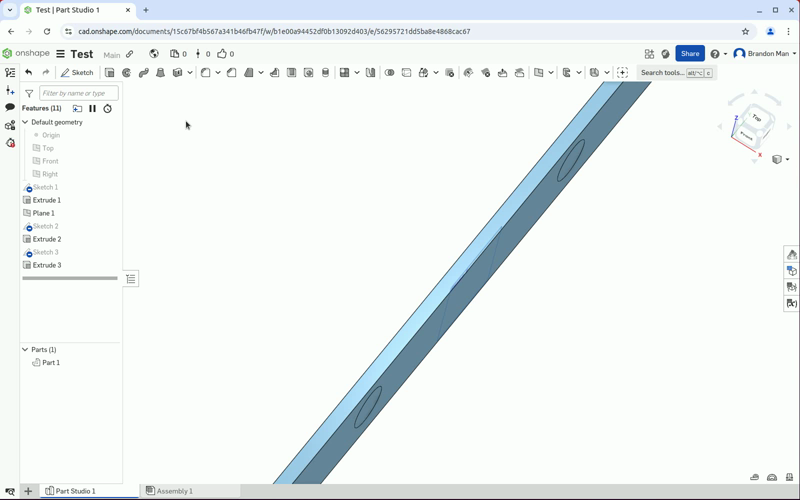
key(up, 2)
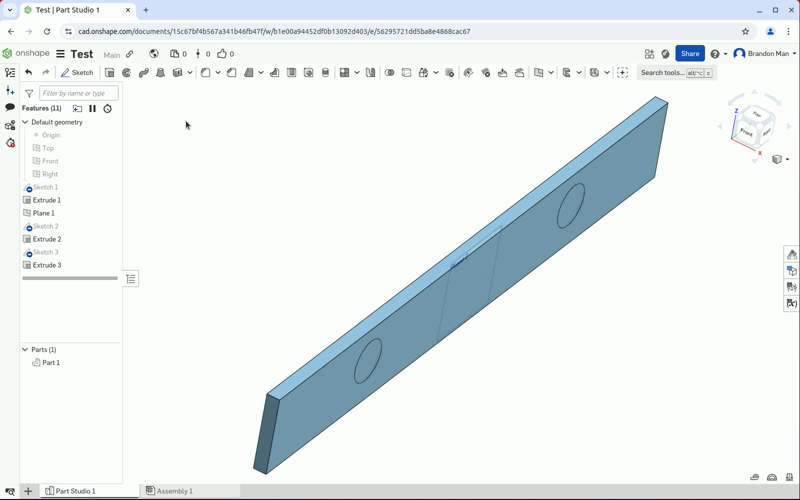
key(left, 2)
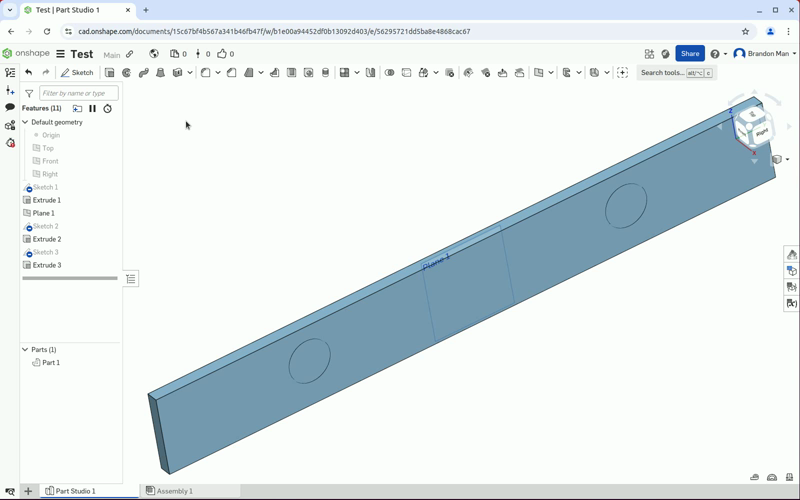
mouse_move(73, 189)
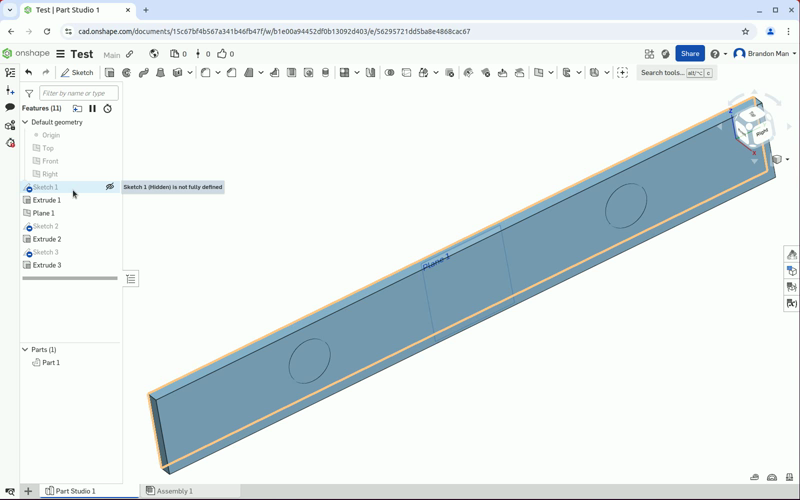
click(73, 189)